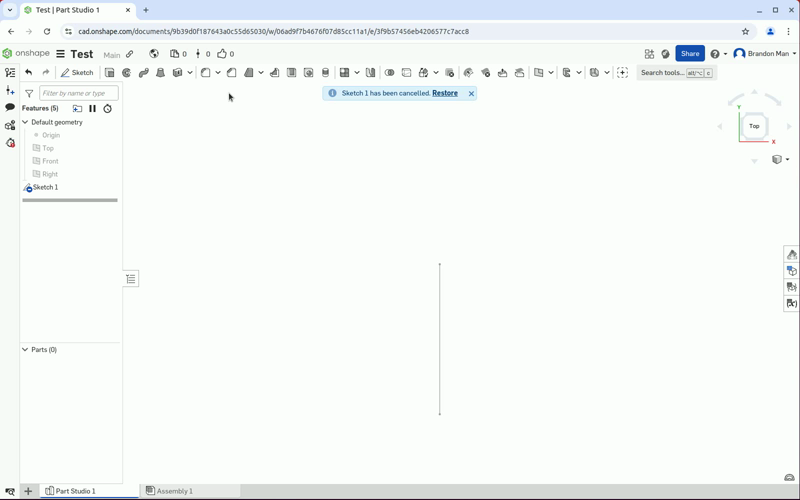
key(shift+h)
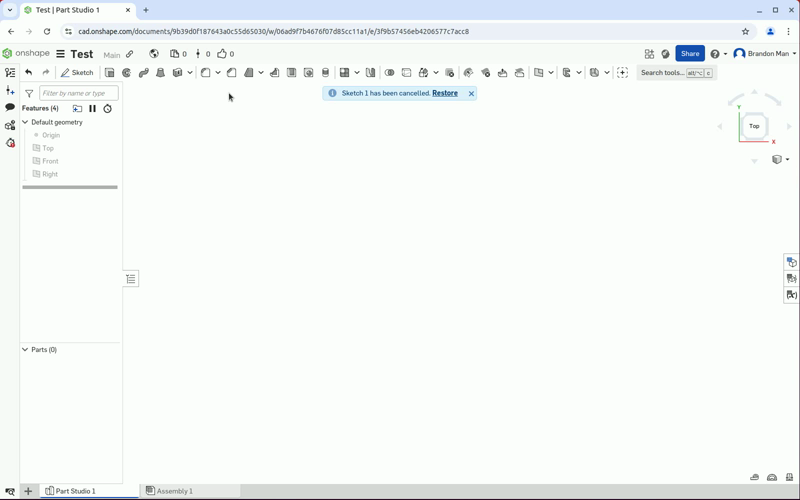
mouse_move(73, 352)
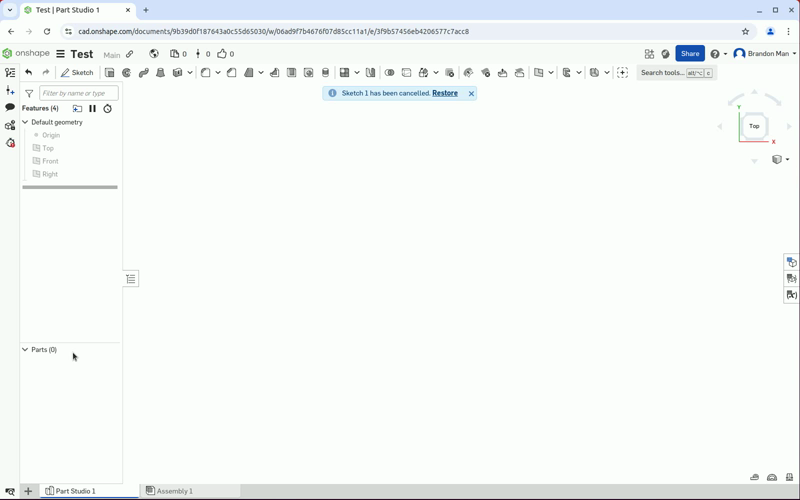
key(y)
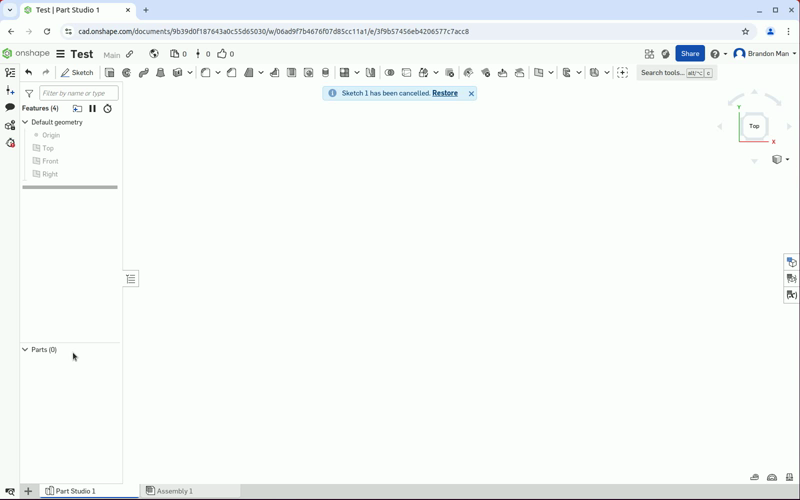
key(shift+p)
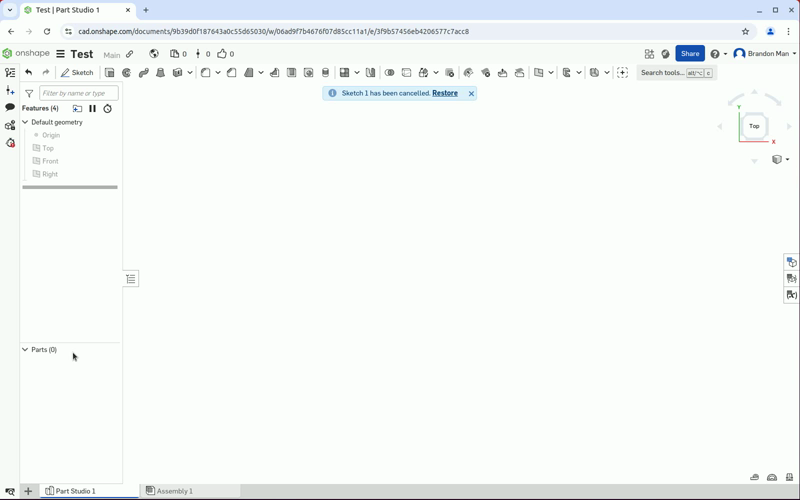
key(space)
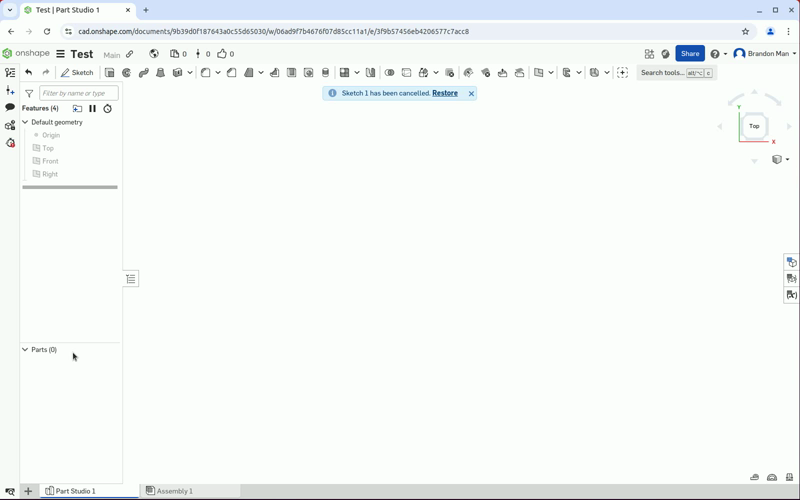
key_down(shift)
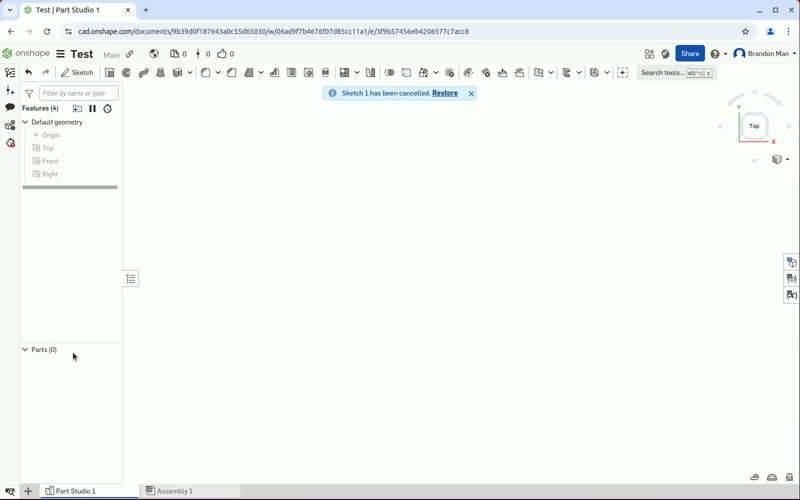
key(up)
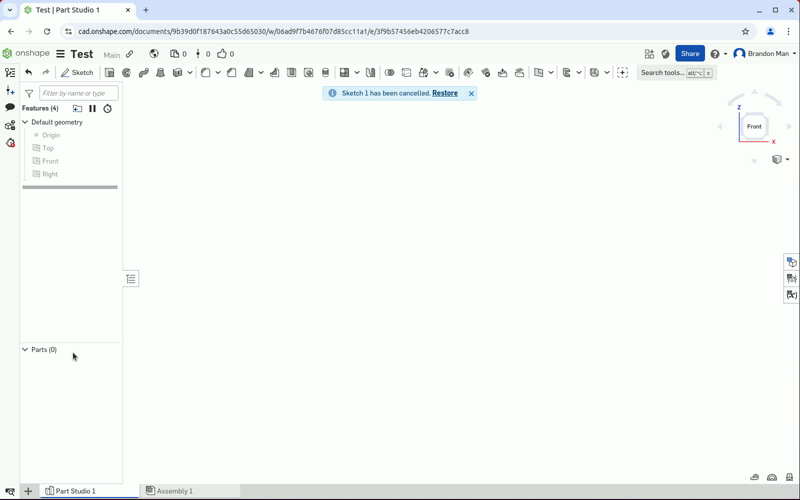
key_up(shift)
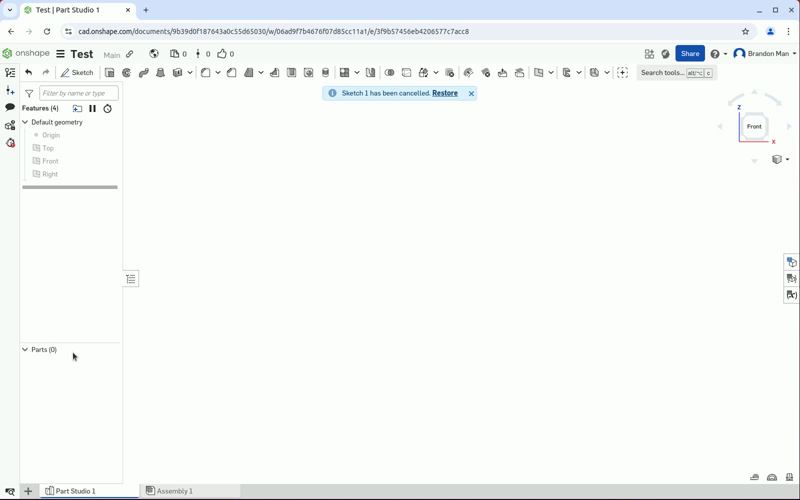
mouse_move(73, 352)
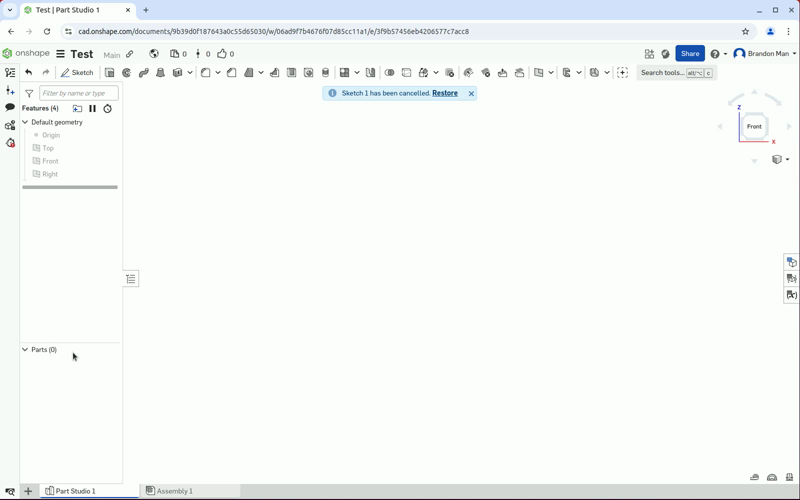
key(shift+y)
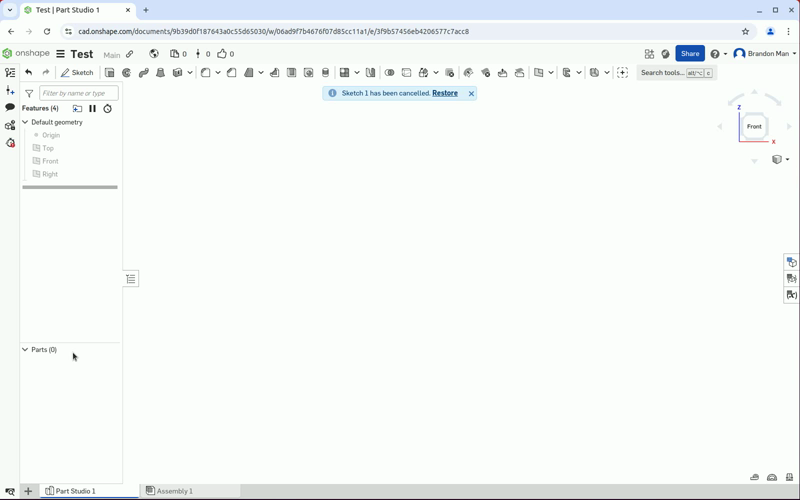
key(shift+s)
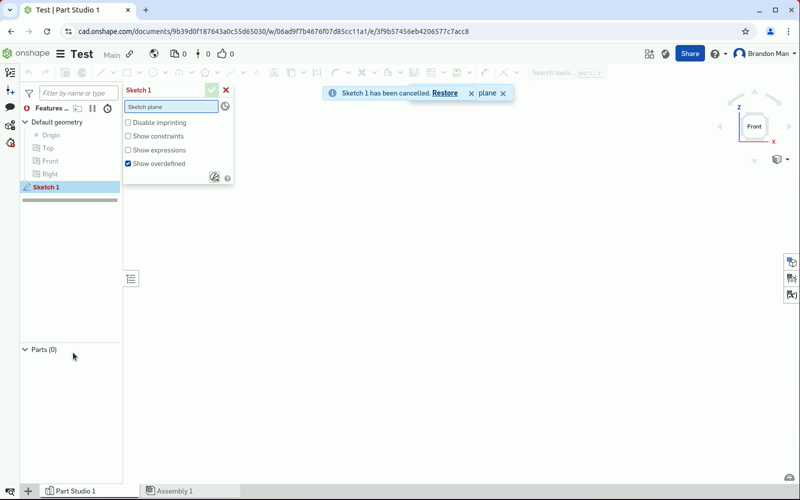
mouse_move(73, 163)
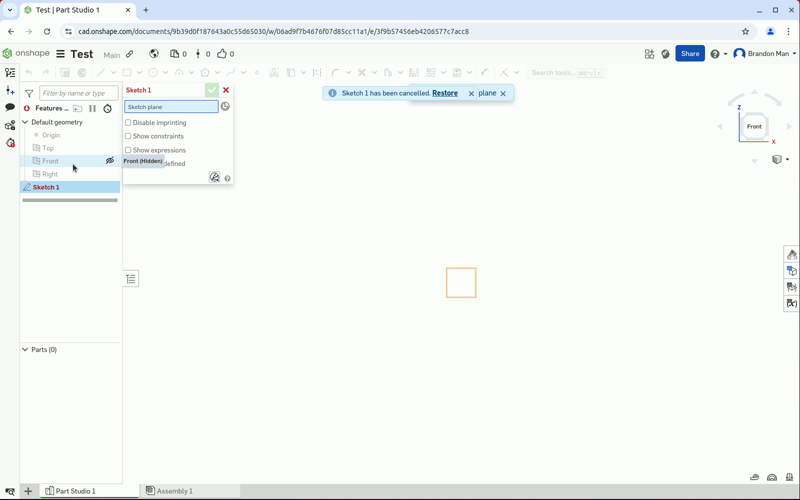
click(73, 163)
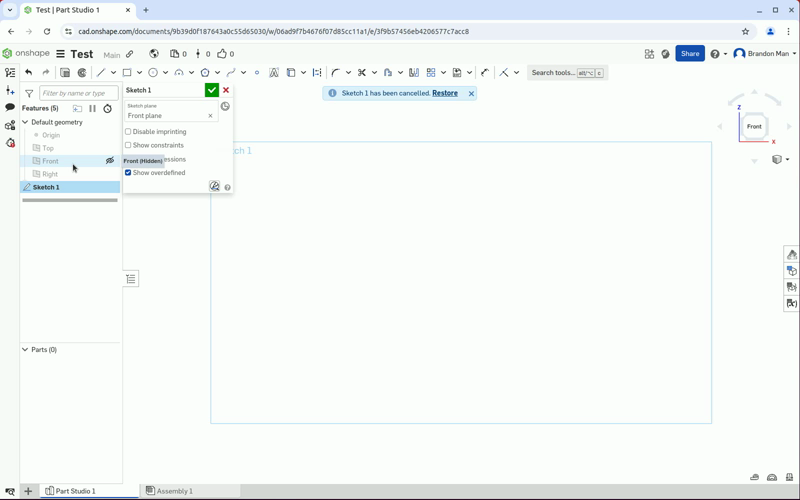
mouse_move(73, 352)
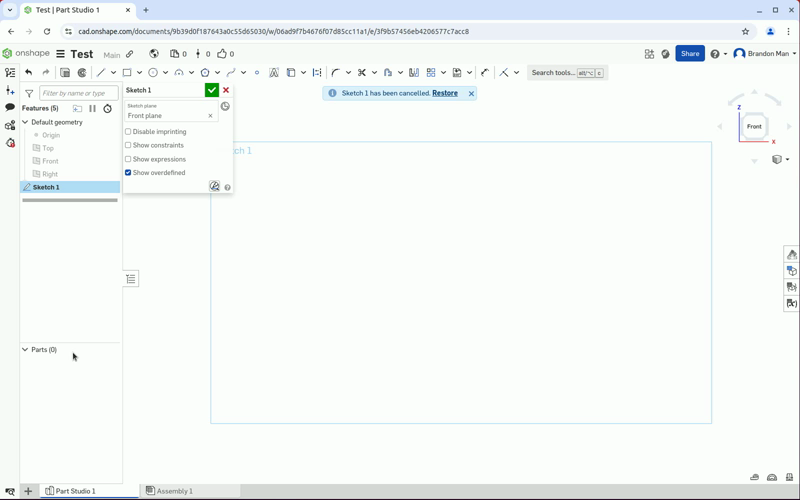
key(y)
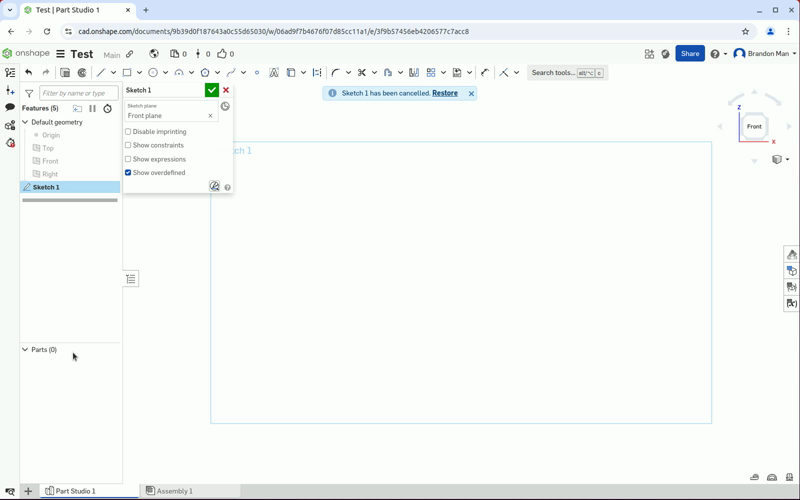
key(c)
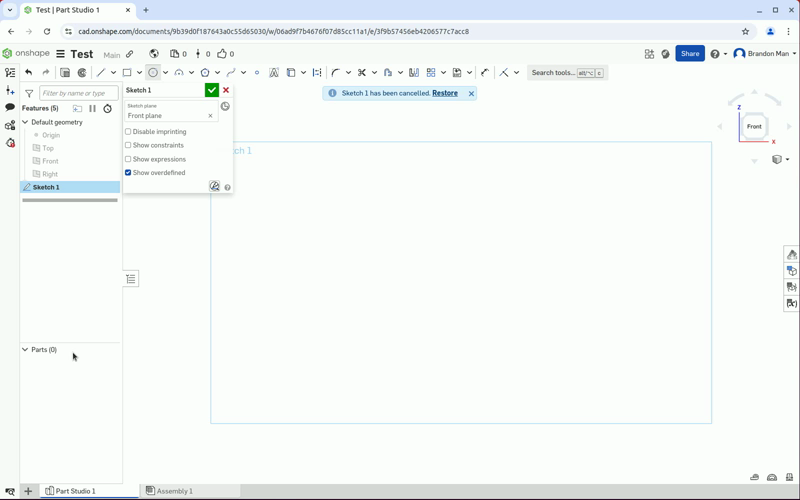
key_down(shift)
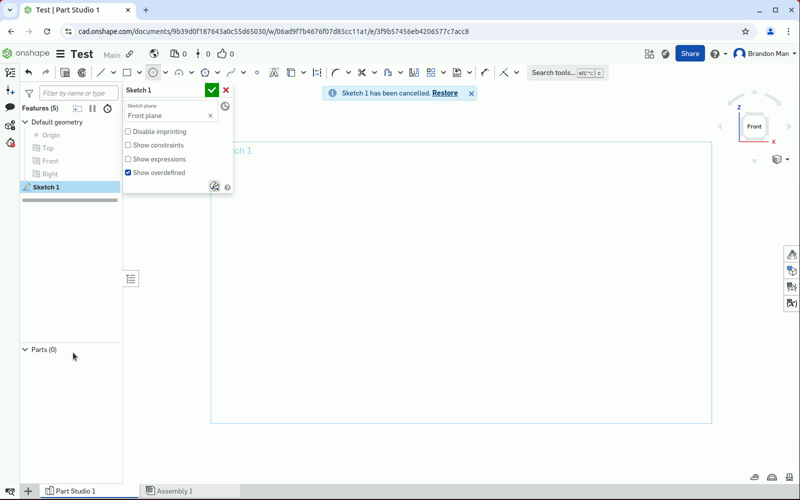
mouse_move(381, 305)
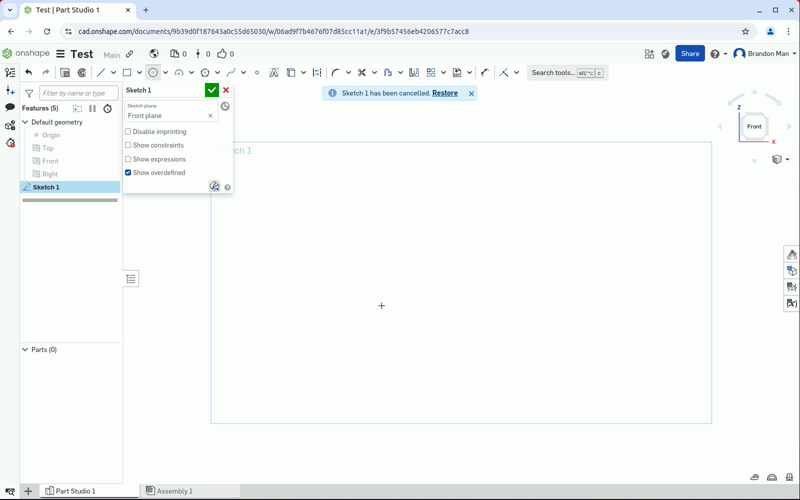
click(381, 305)
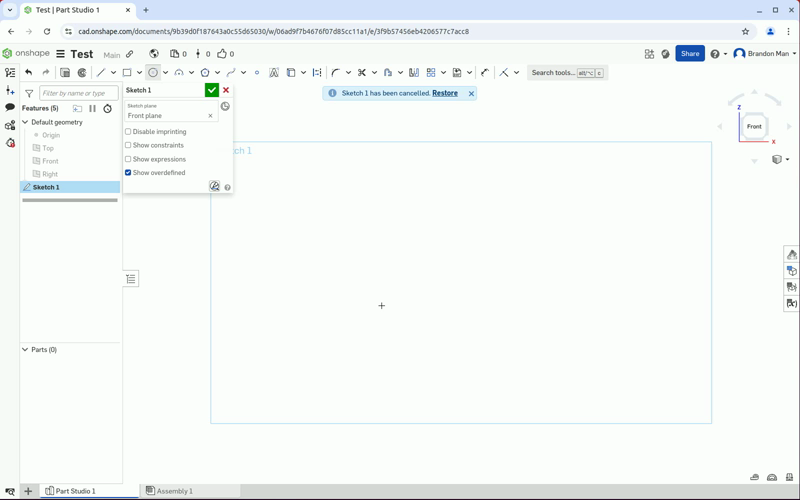
key_up(shift)
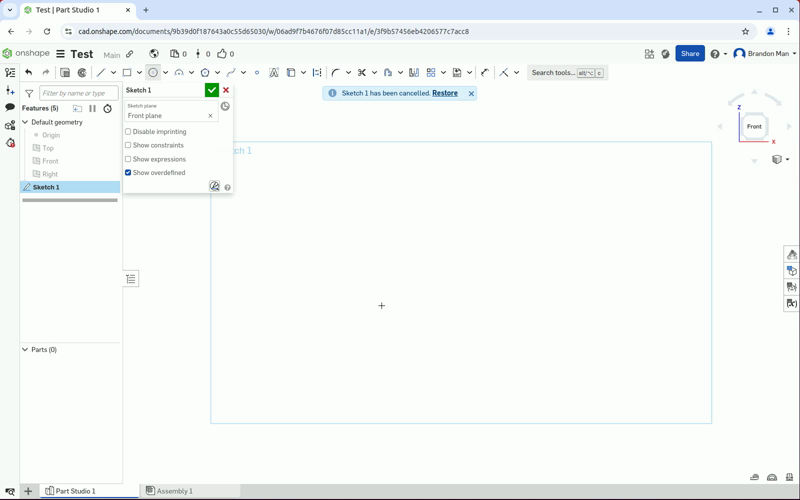
mouse_move(403, 305)
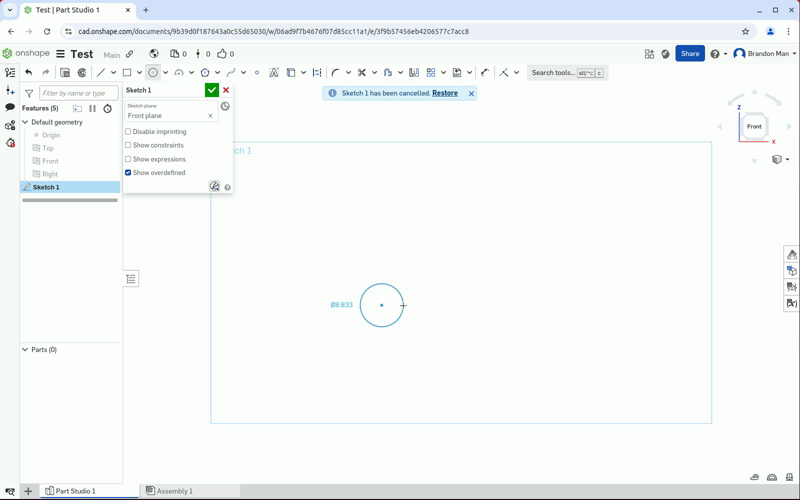
click(403, 305)
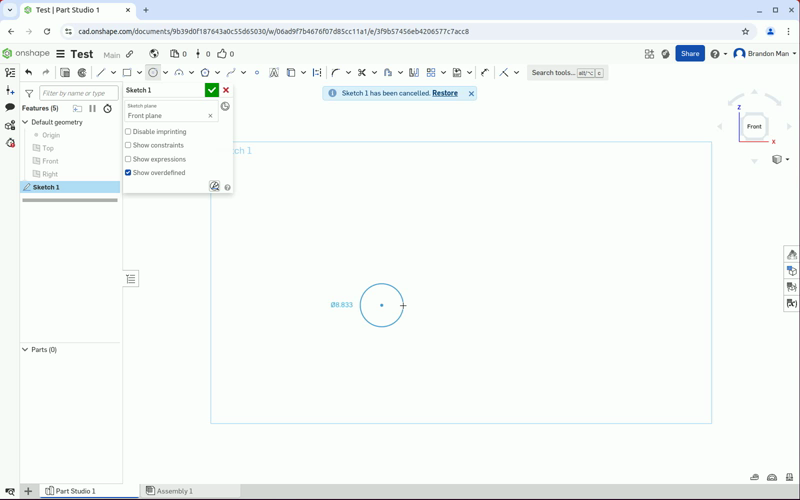
key(esc)
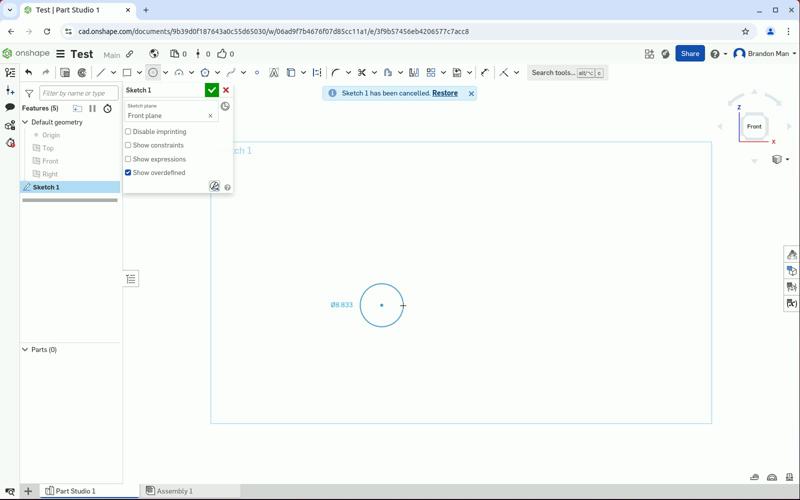
mouse_move(380, 294)
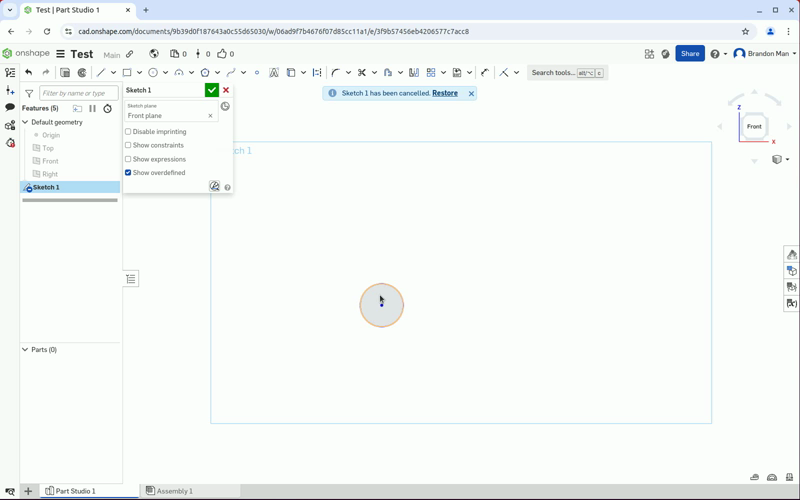
scroll(6)
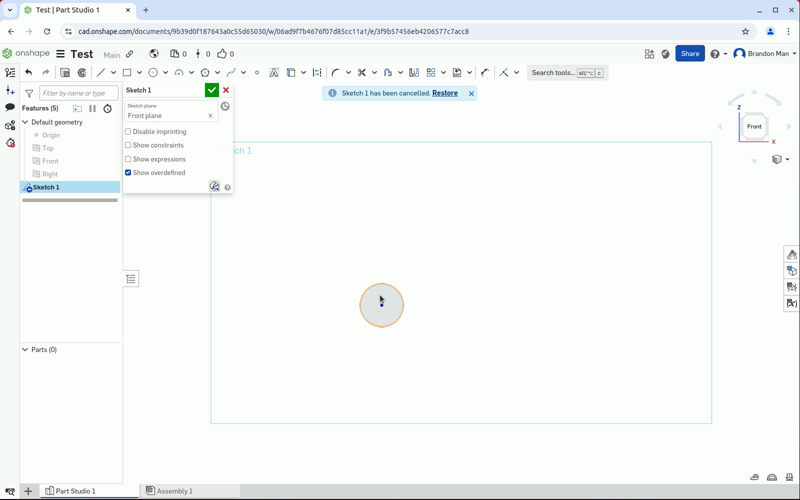
scroll(6)
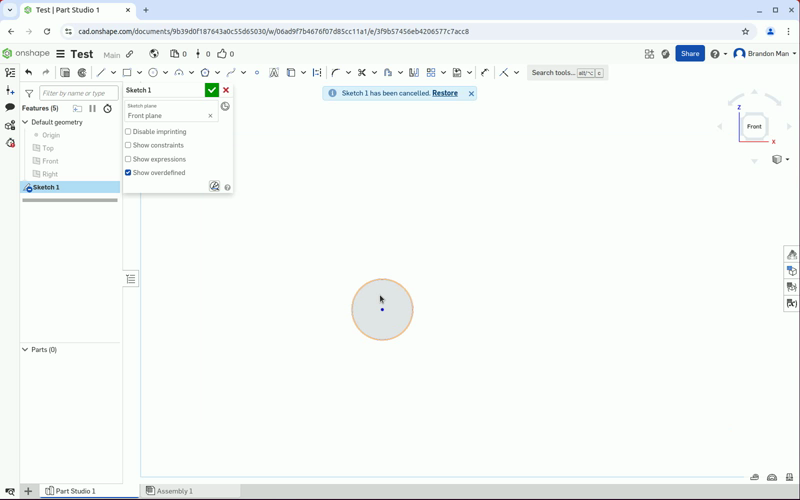
scroll(6)
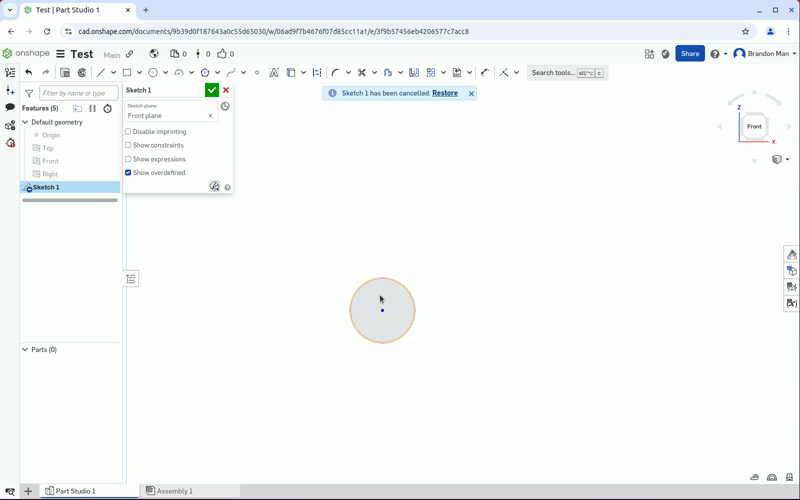
scroll(6)
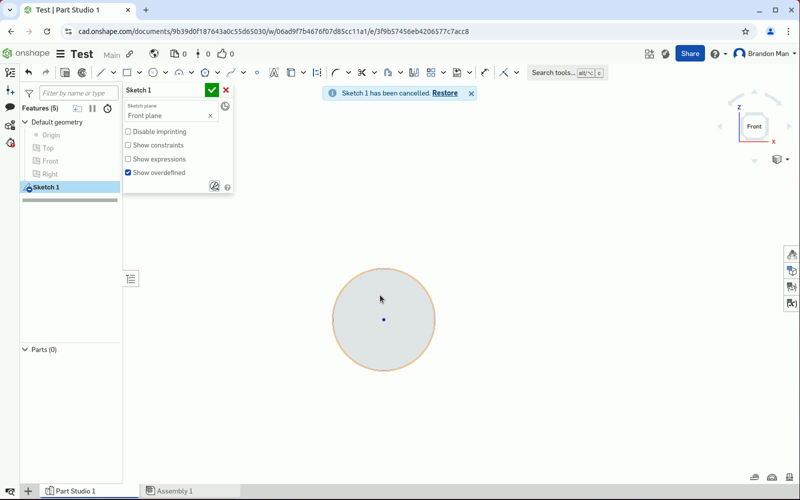
scroll(6)
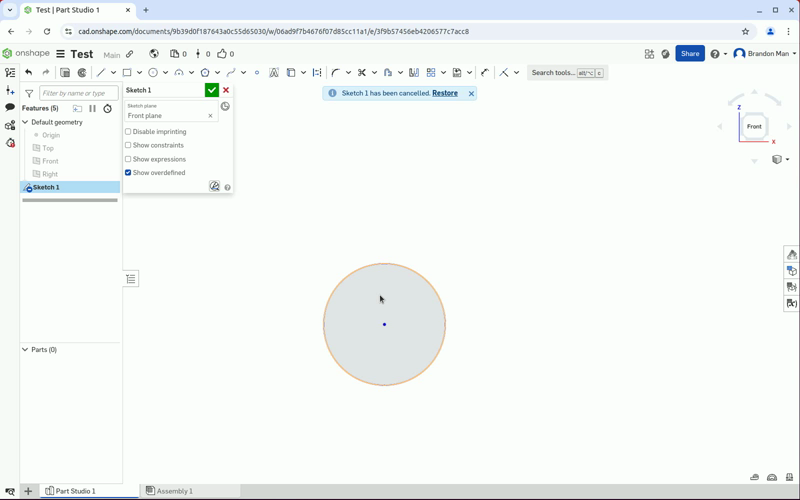
scroll(6)
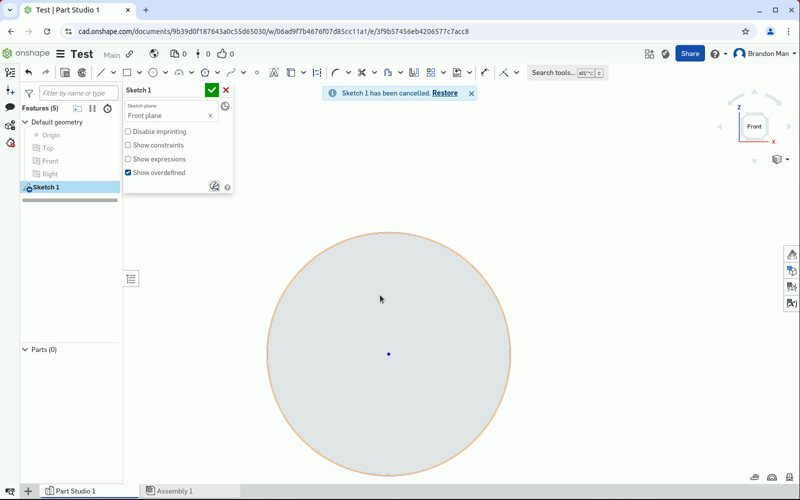
scroll(6)
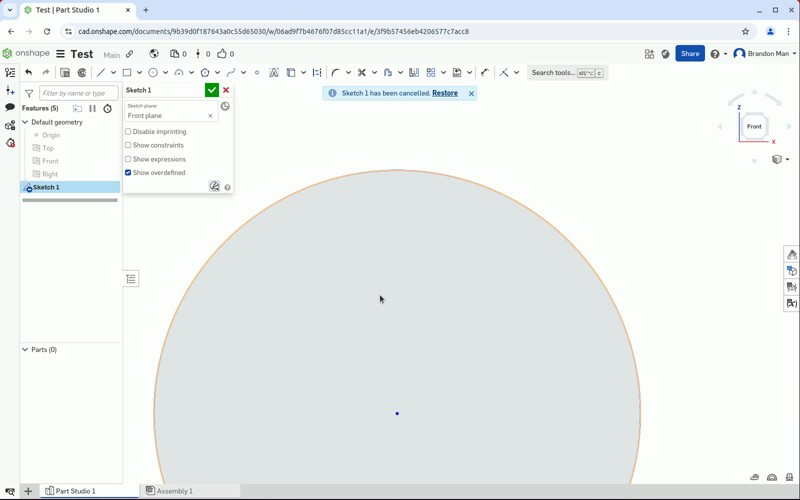
click(380, 294)
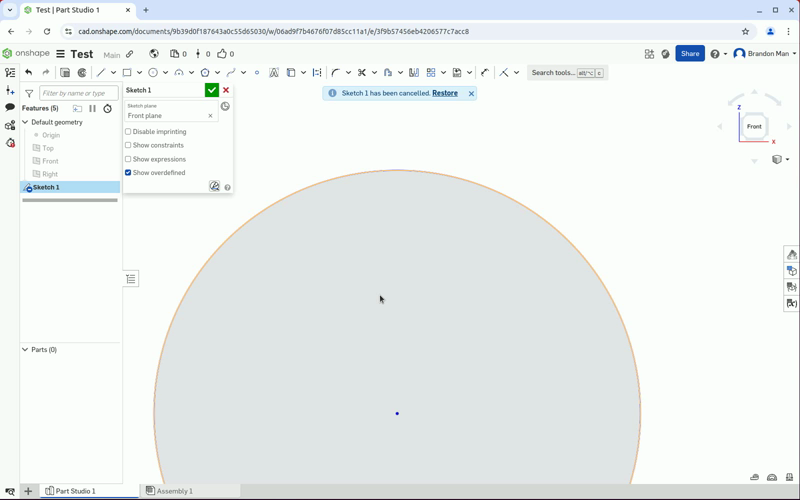
scroll(-6)
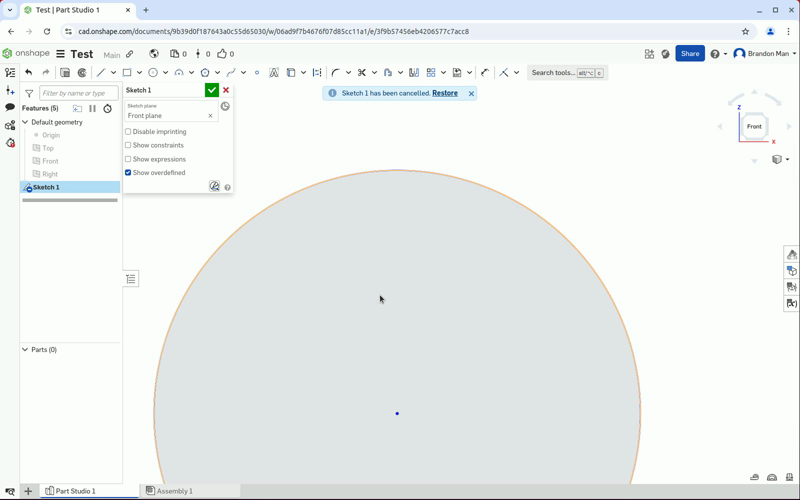
scroll(-6)
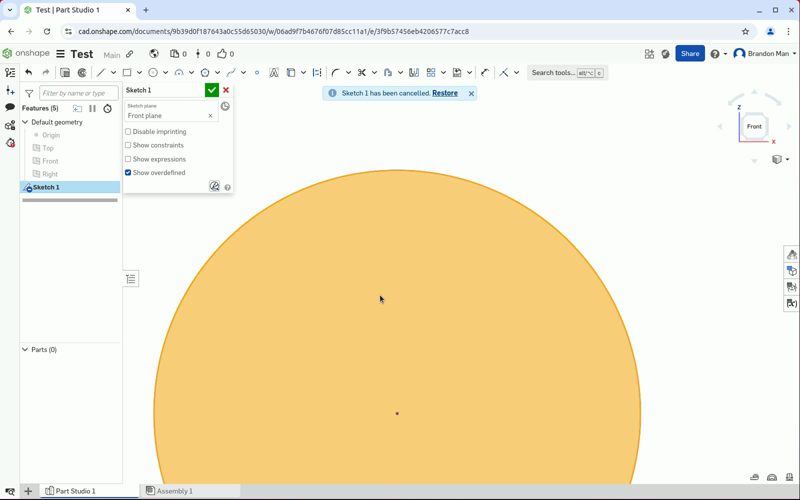
scroll(-6)
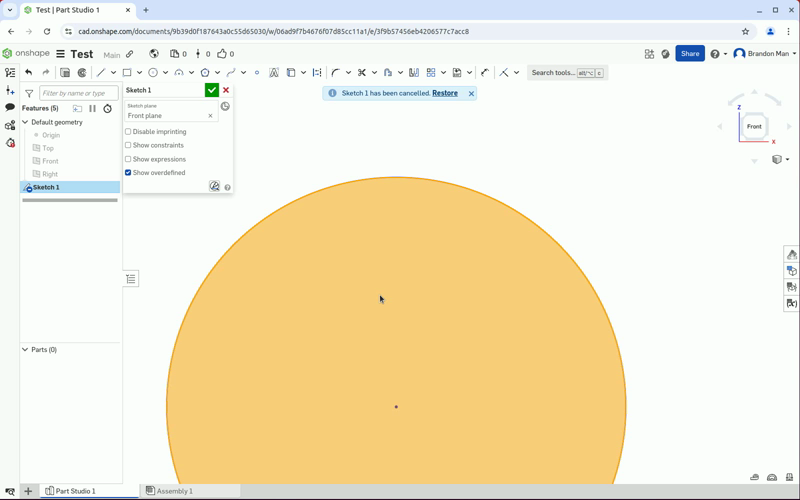
scroll(-6)
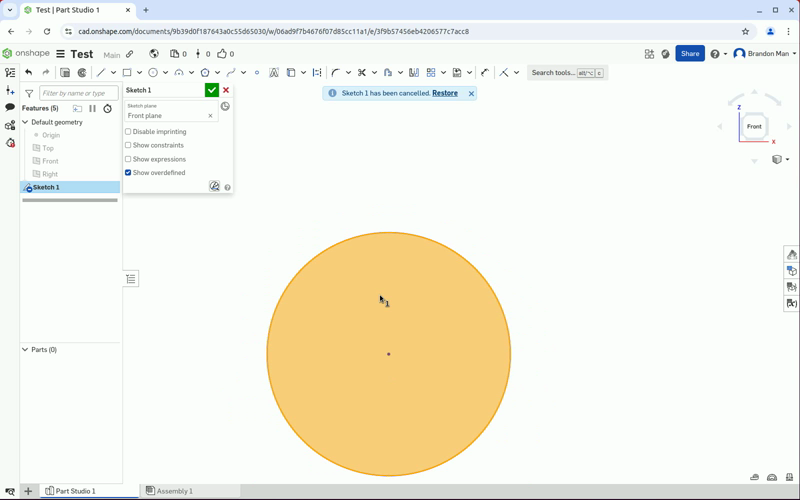
scroll(-6)
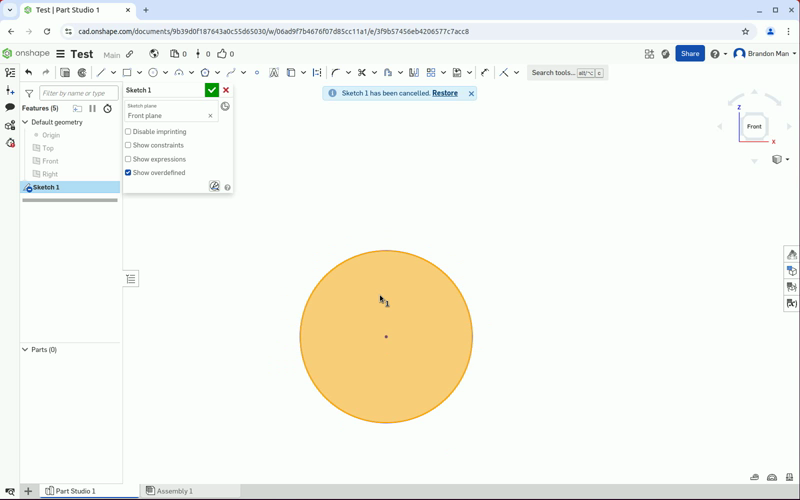
scroll(-6)
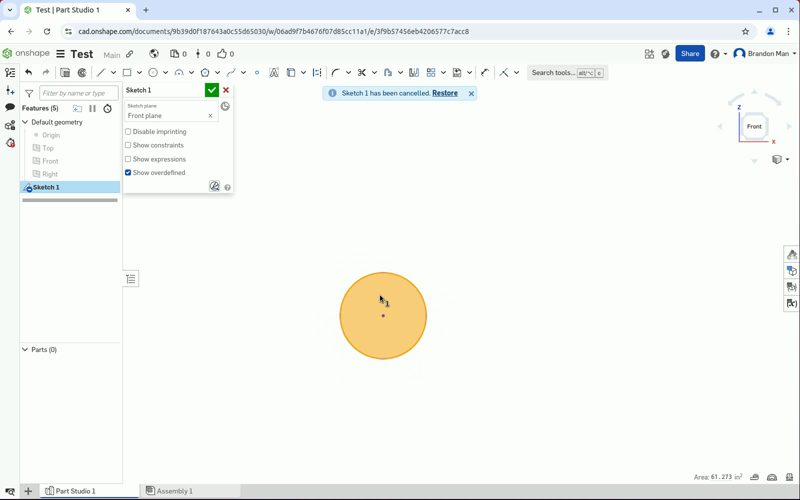
scroll(-6)
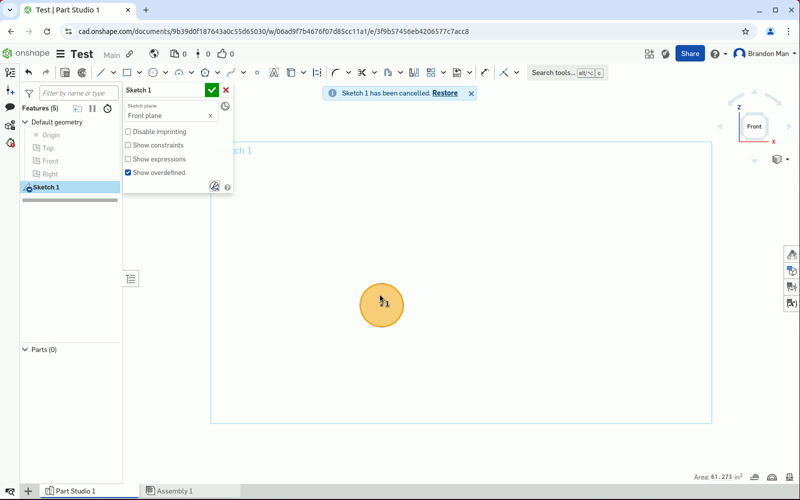
mouse_move(73, 352)
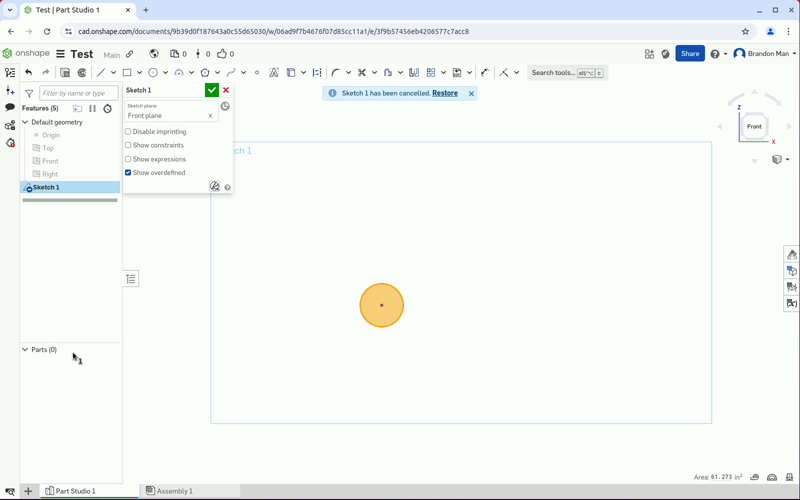
key(shift+y)
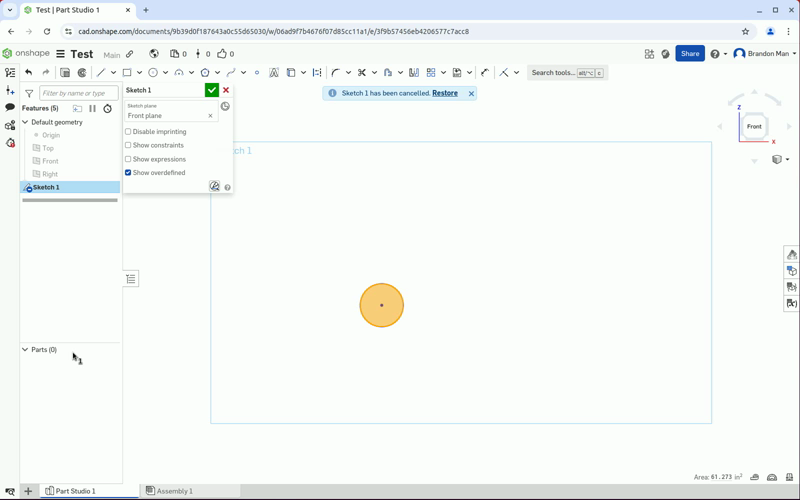
key(shift+e)
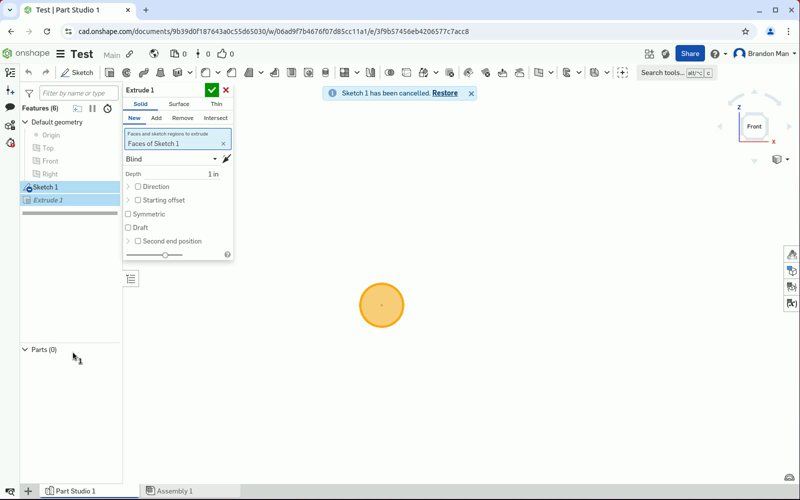
mouse_move(143, 106)
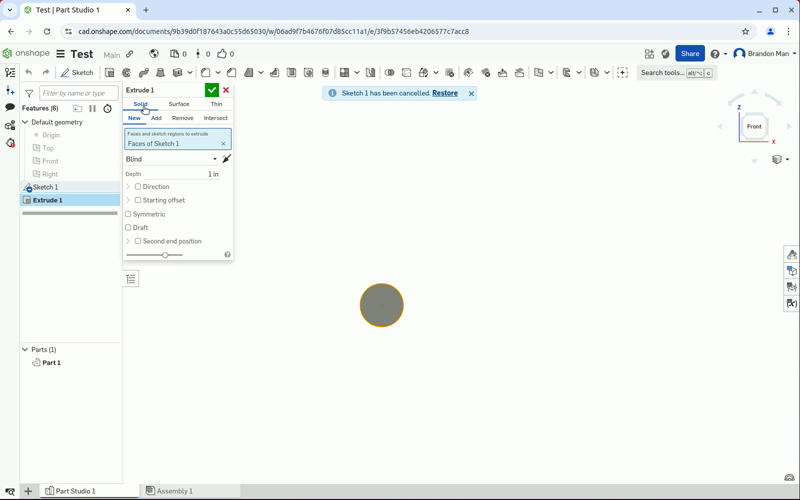
click(143, 106)
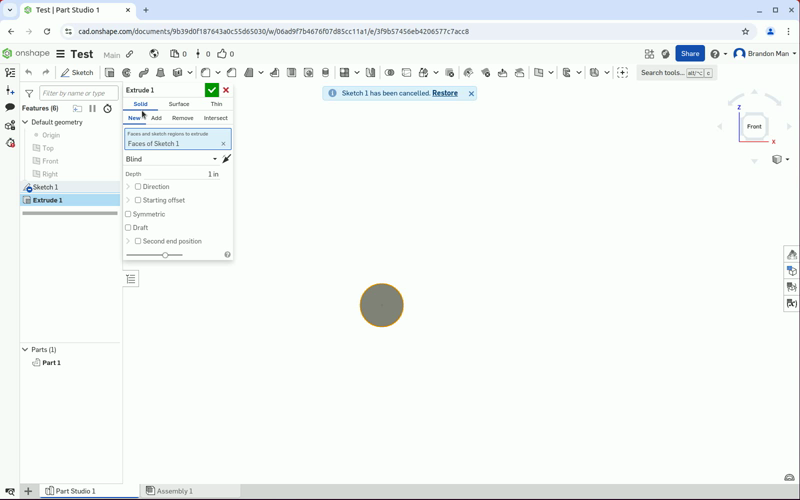
mouse_move(137, 120)
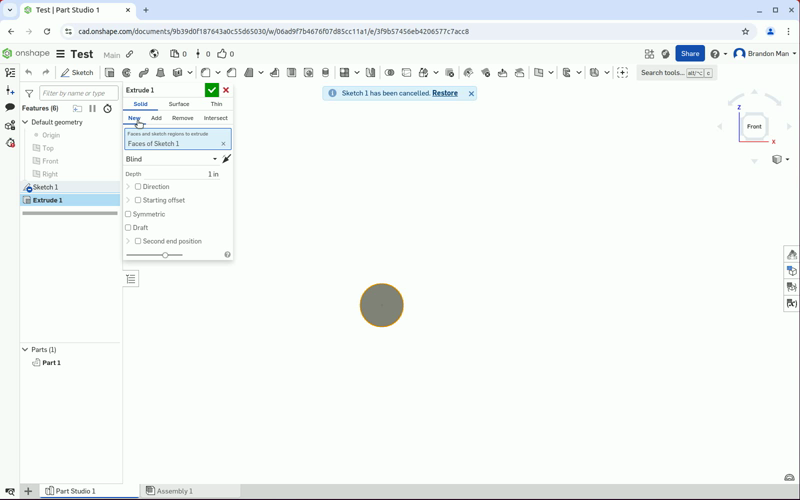
click(137, 120)
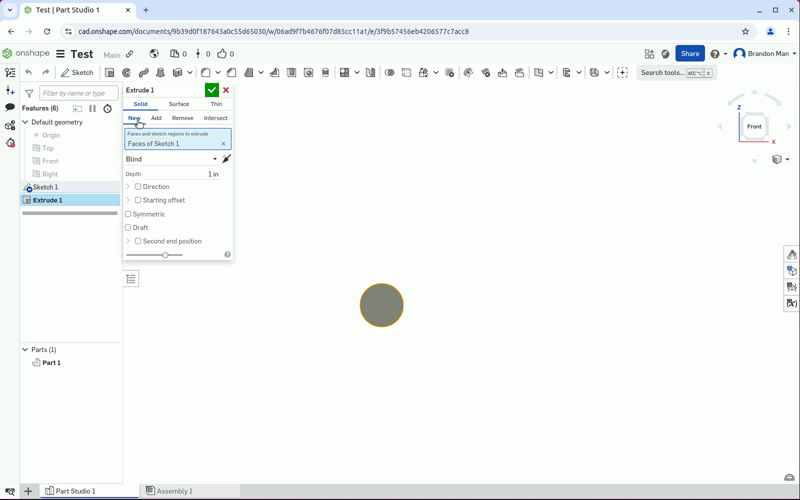
key(tab, 4)
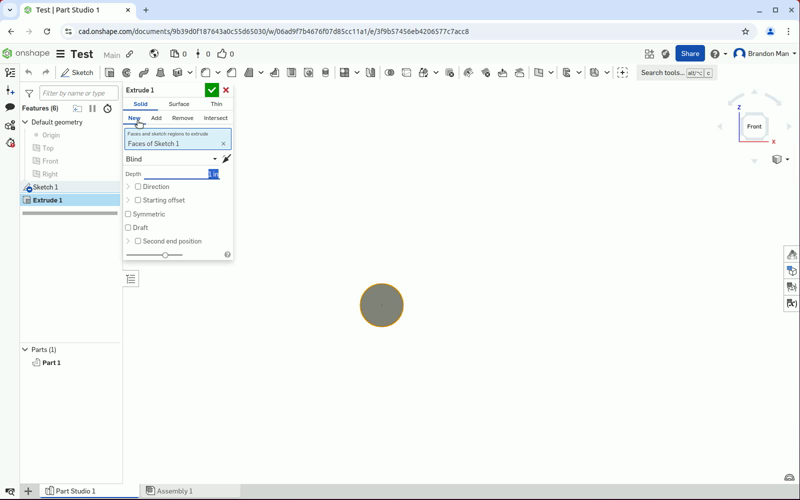
text(8.666)
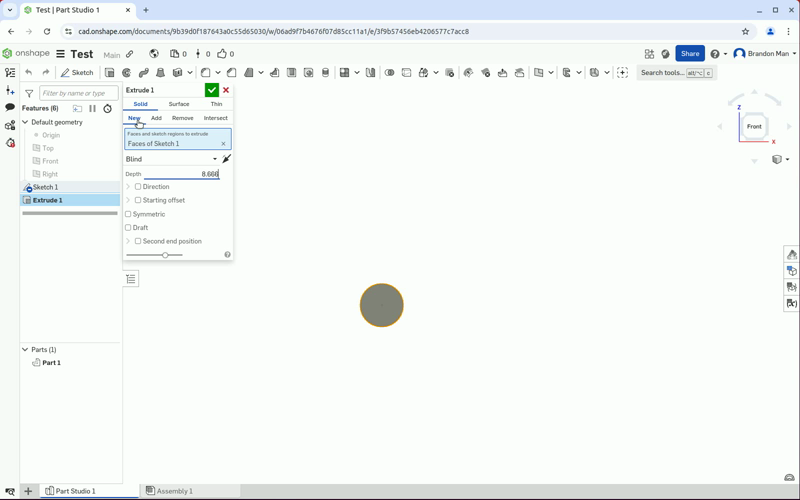
key(enter)
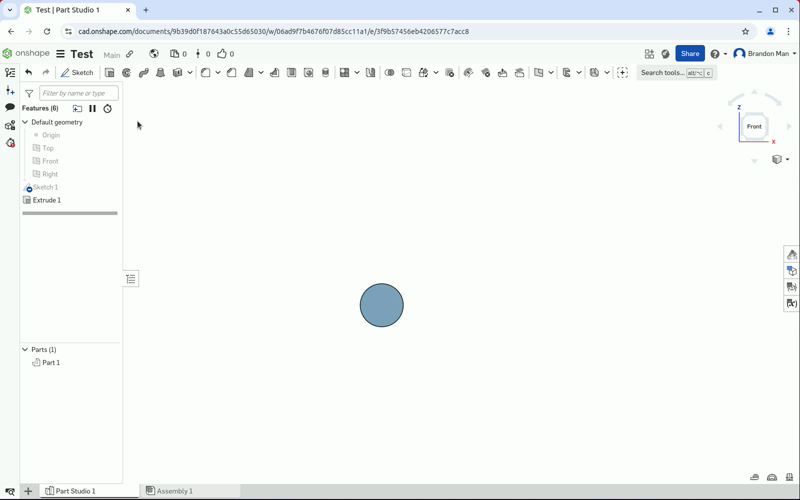
key(shift+h)
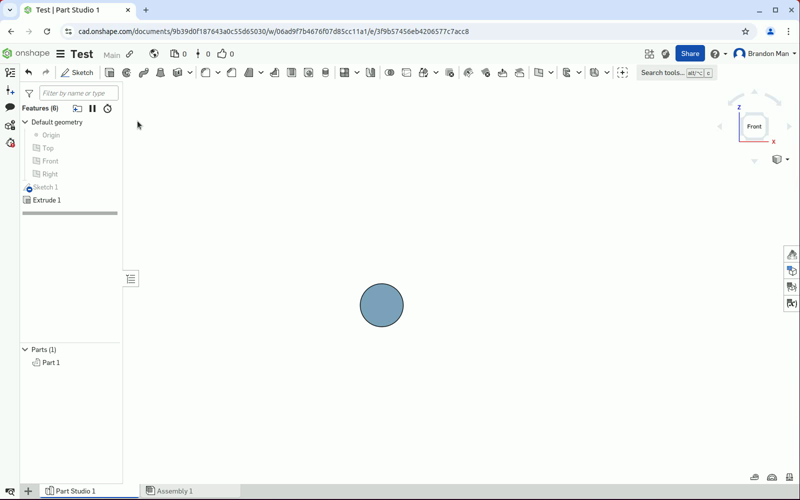
key(shift+h)
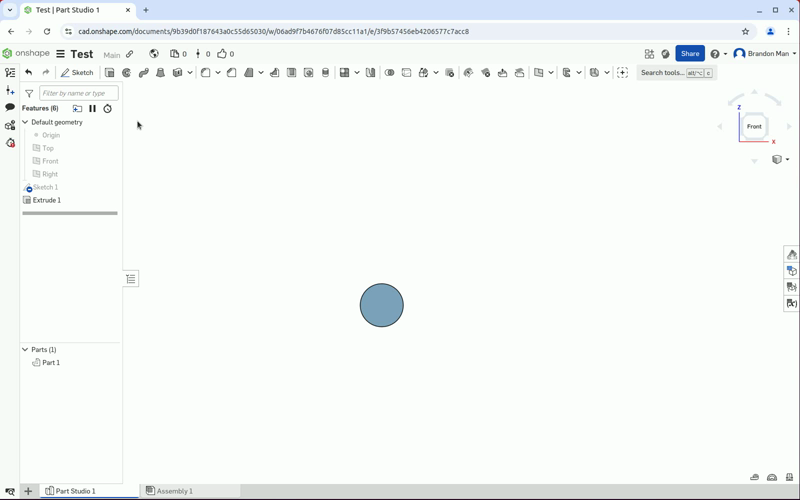
mouse_move(73, 189)
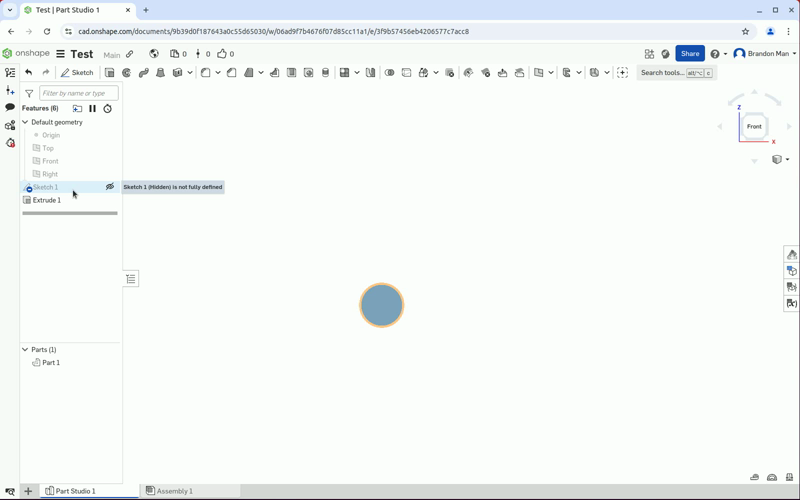
click(73, 189)
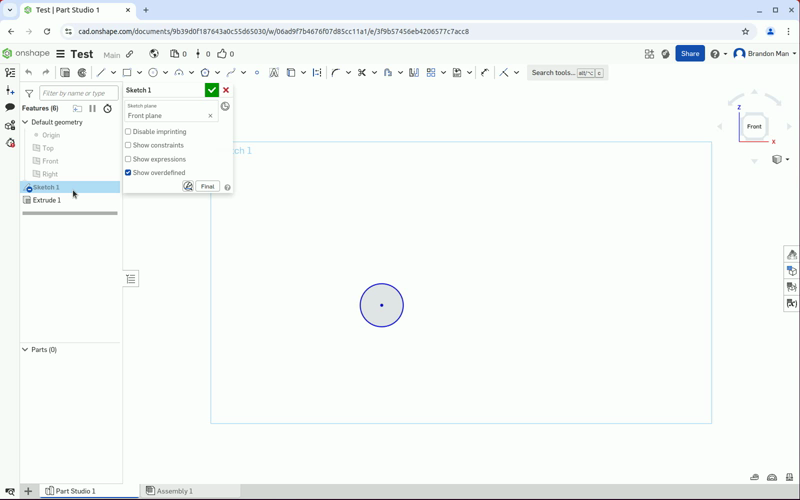
mouse_move(229, 92)
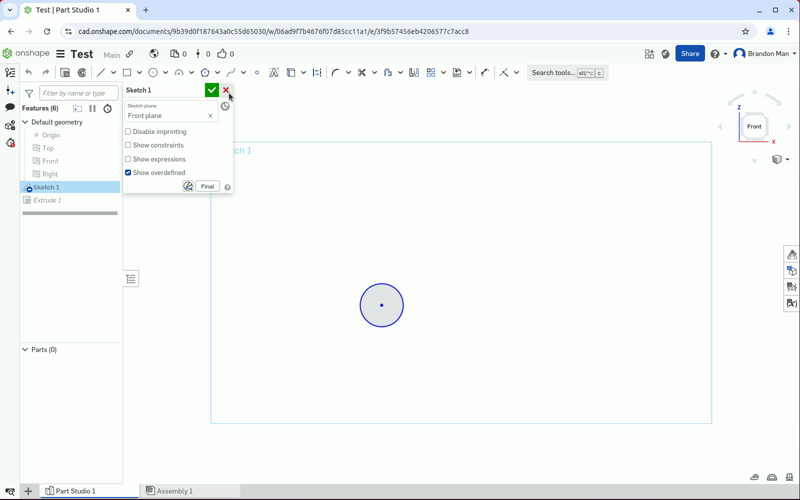
click(229, 92)
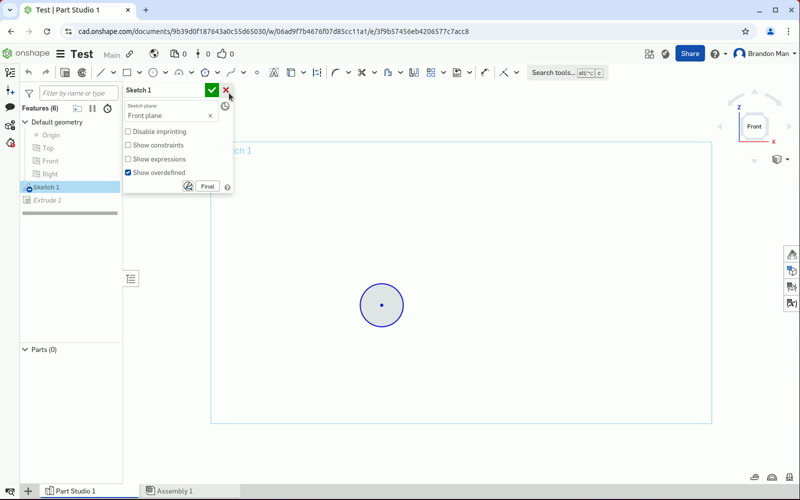
key(shift+s)
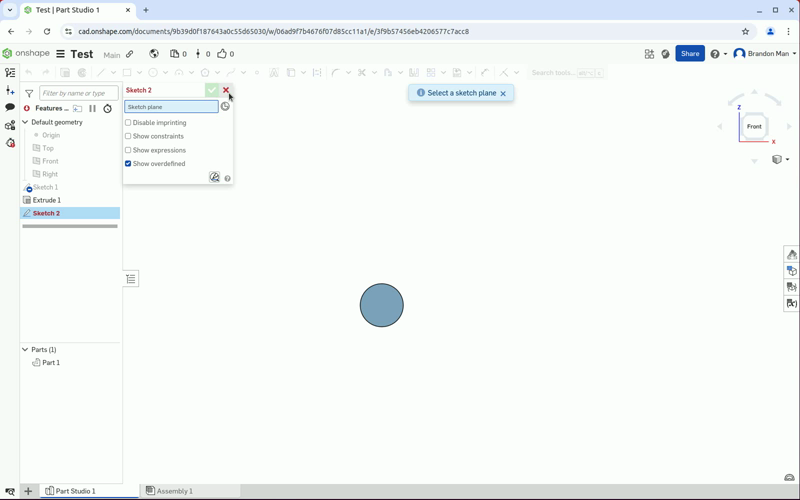
mouse_move(73, 163)
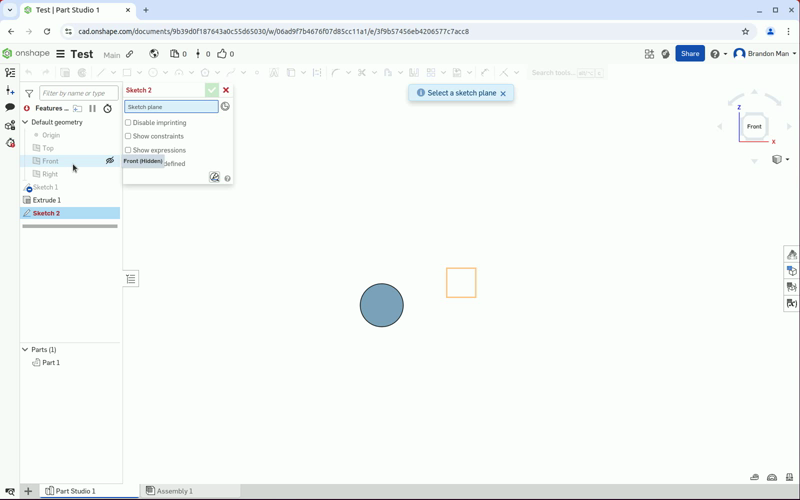
click(73, 163)
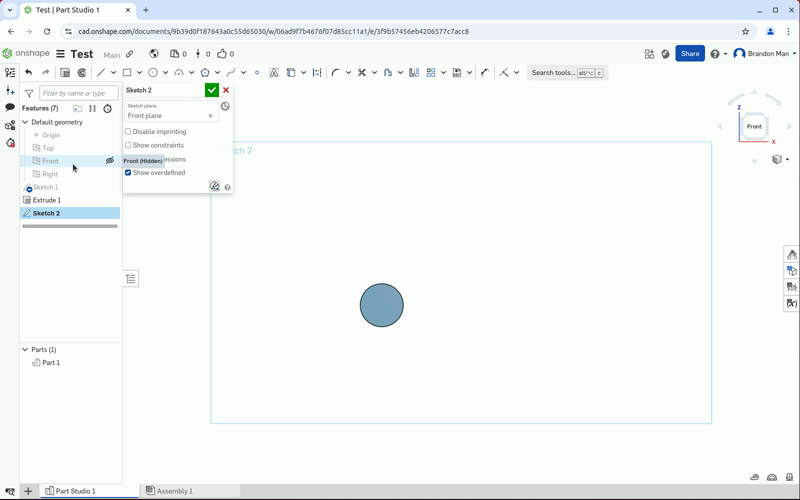
mouse_move(73, 352)
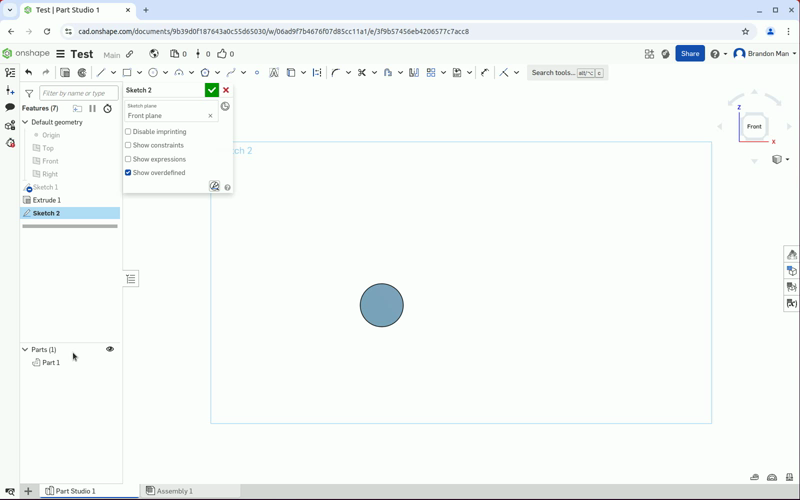
key(y)
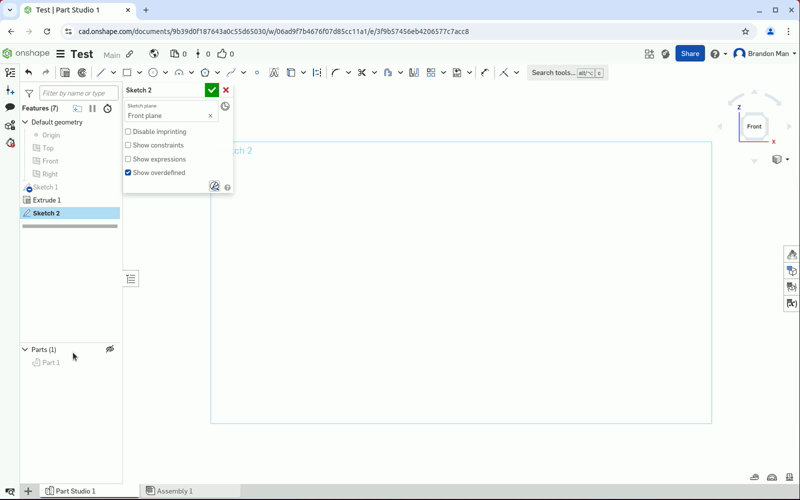
key(c)
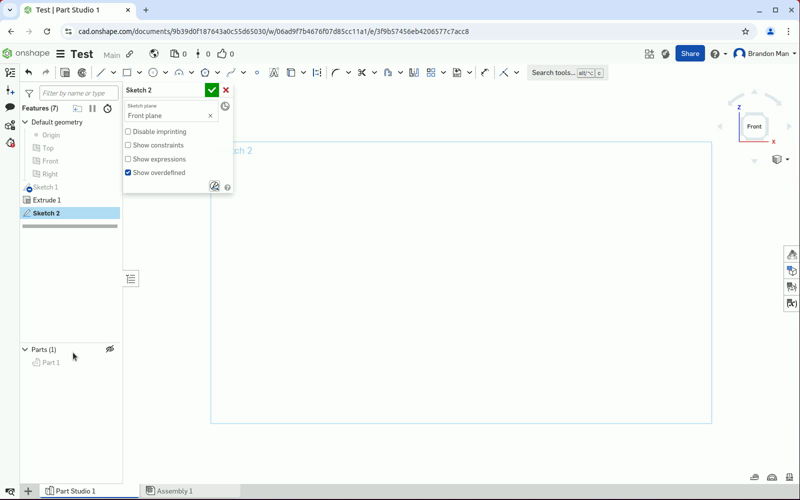
key_down(shift)
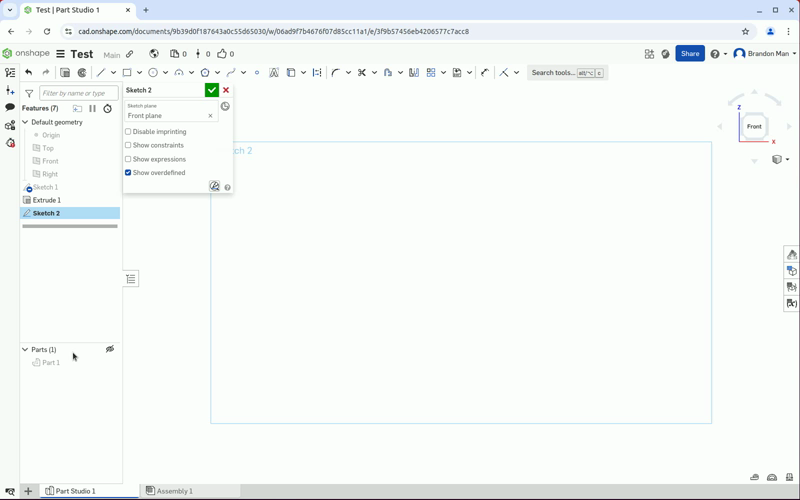
mouse_move(559, 293)
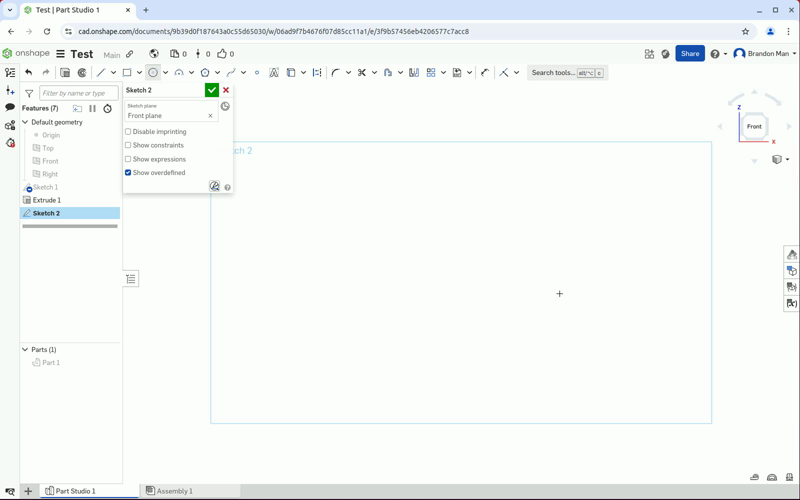
click(559, 293)
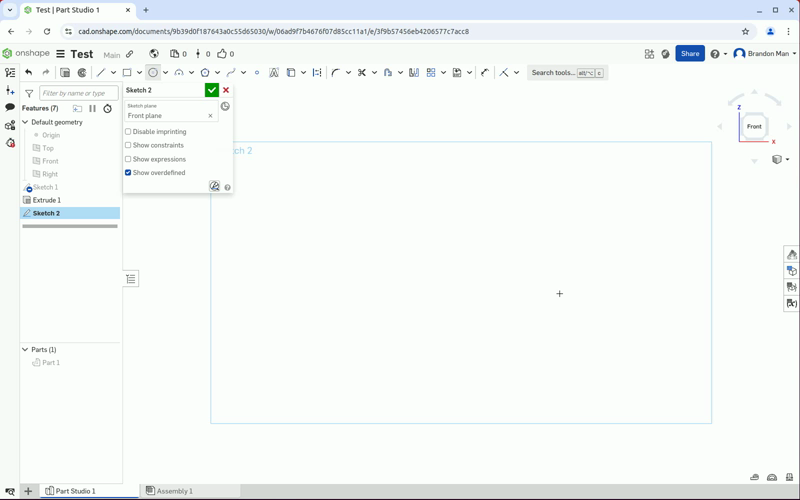
key_up(shift)
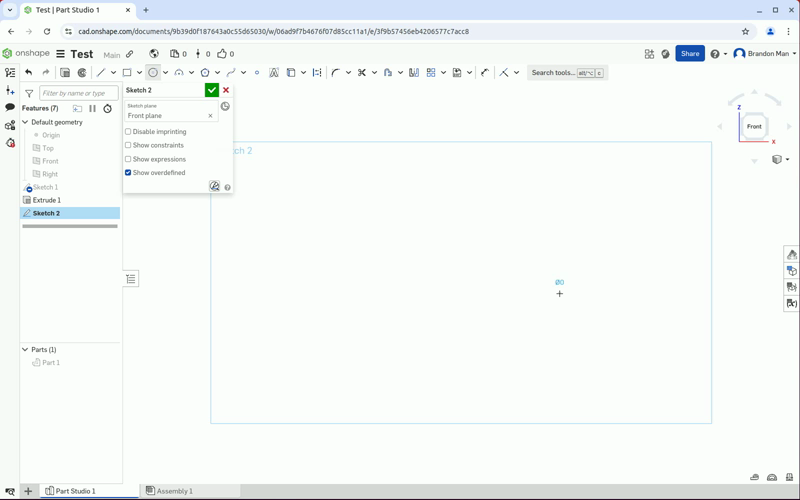
mouse_move(574, 293)
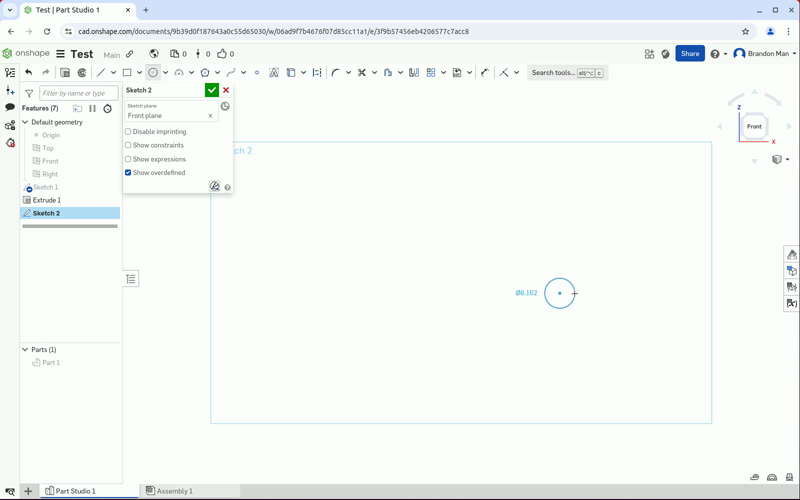
click(574, 293)
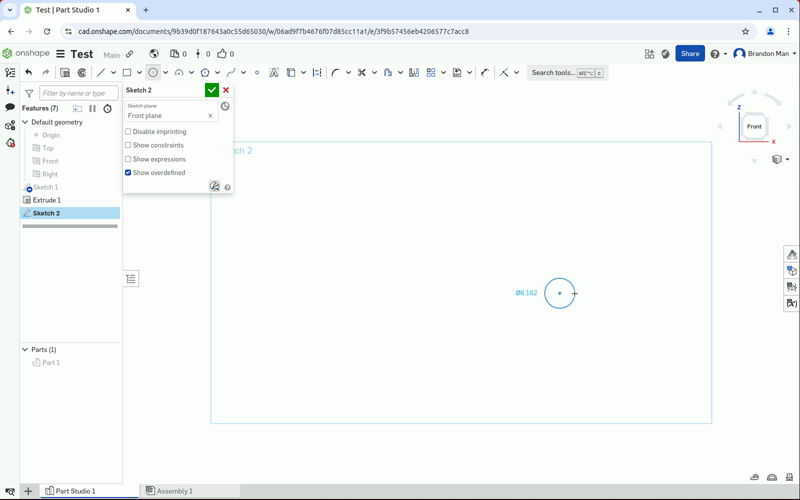
key(esc)
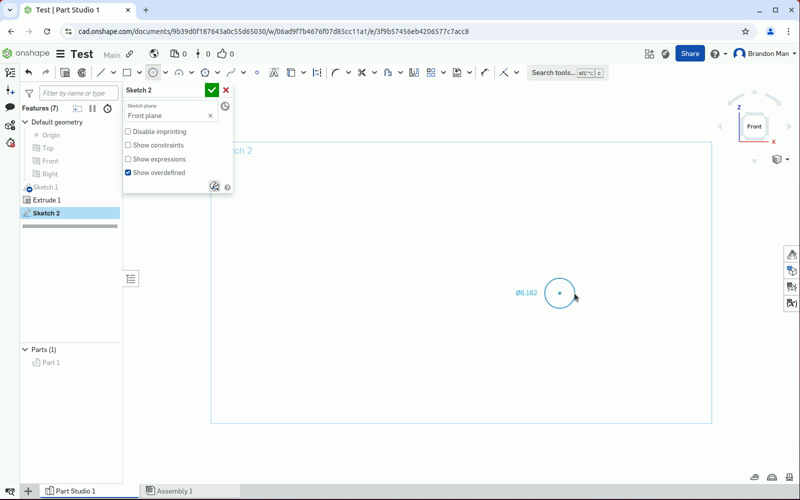
mouse_move(557, 291)
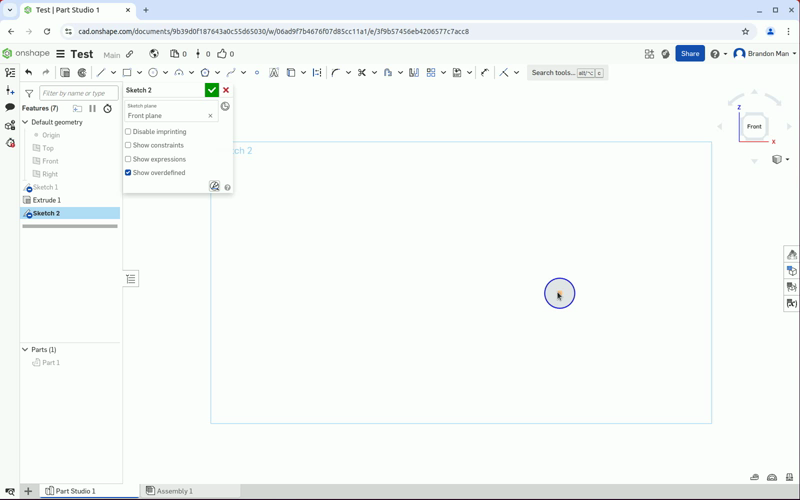
scroll(6)
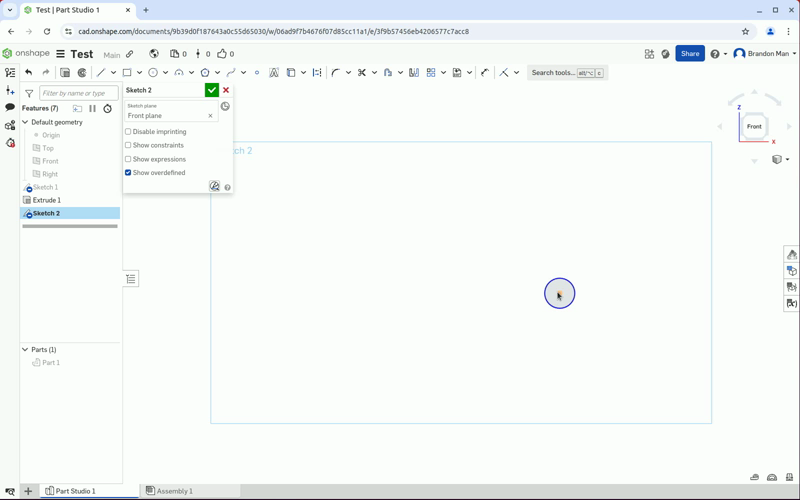
scroll(6)
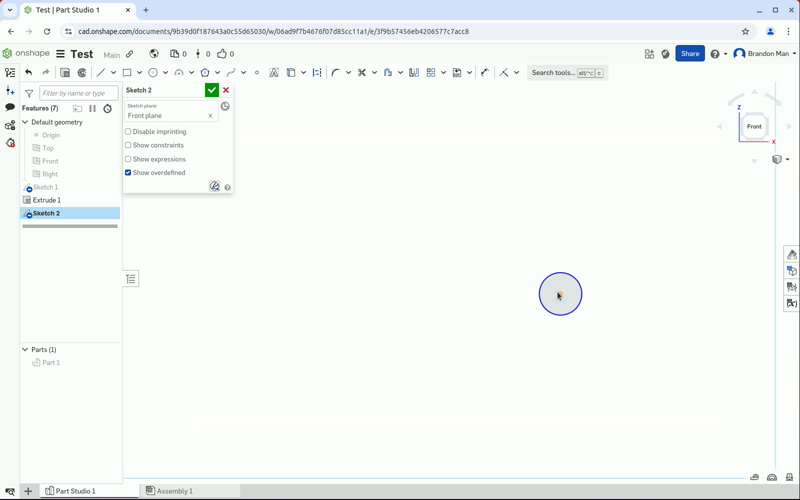
scroll(6)
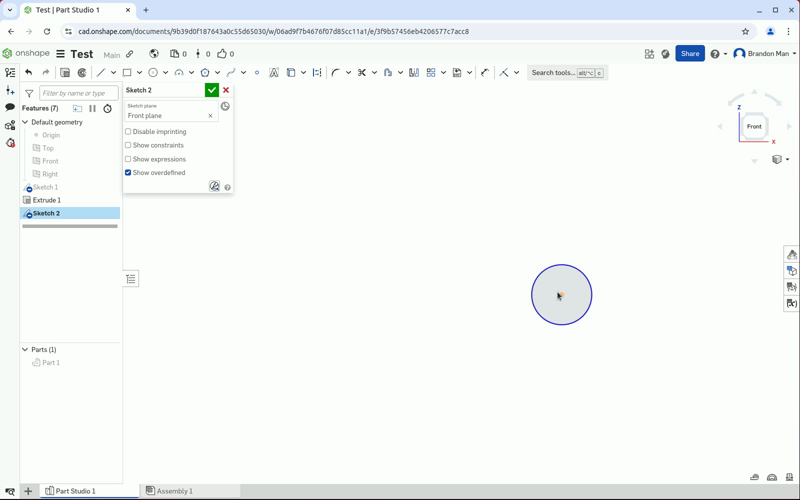
scroll(6)
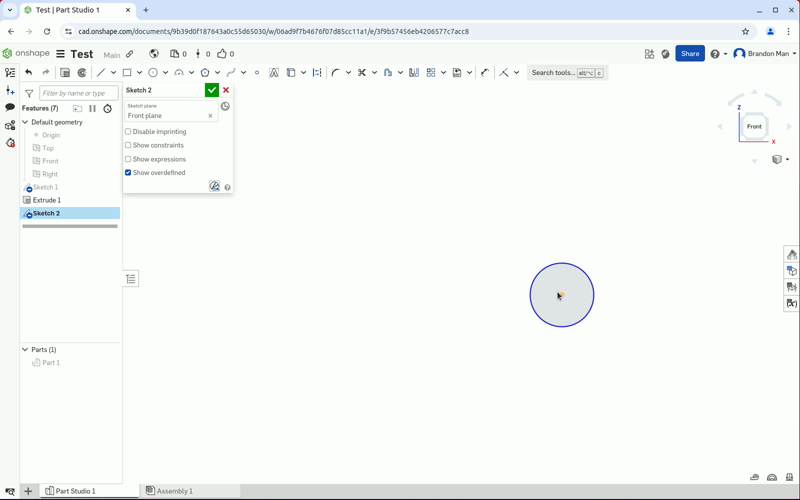
scroll(6)
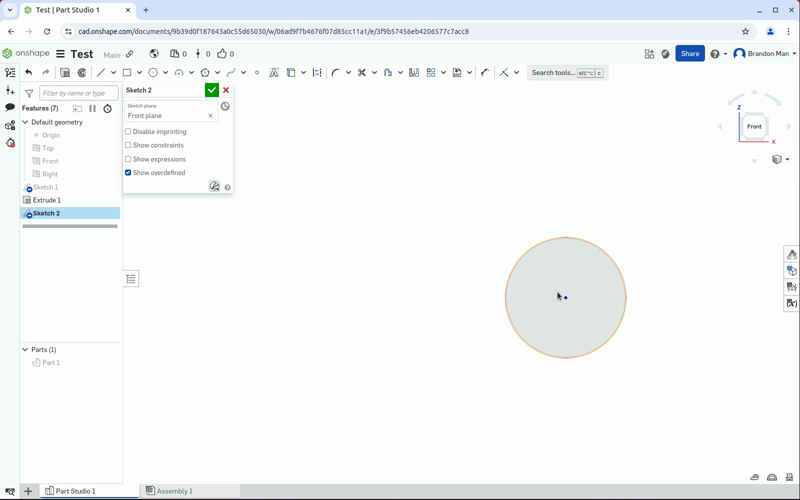
scroll(6)
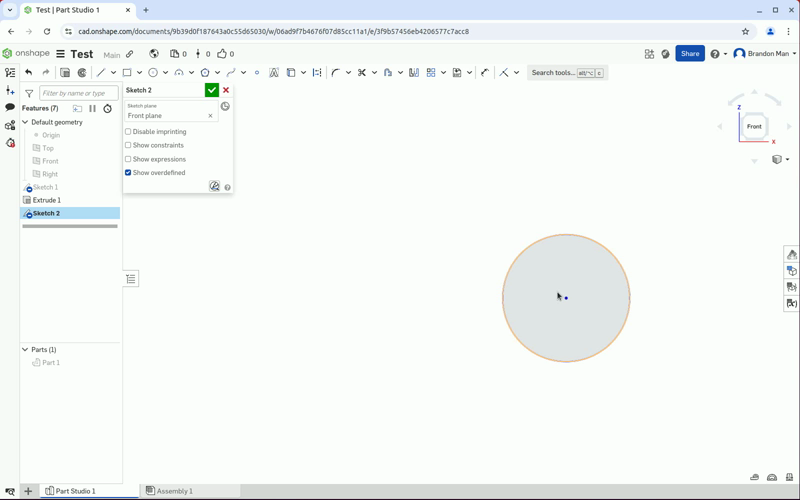
scroll(6)
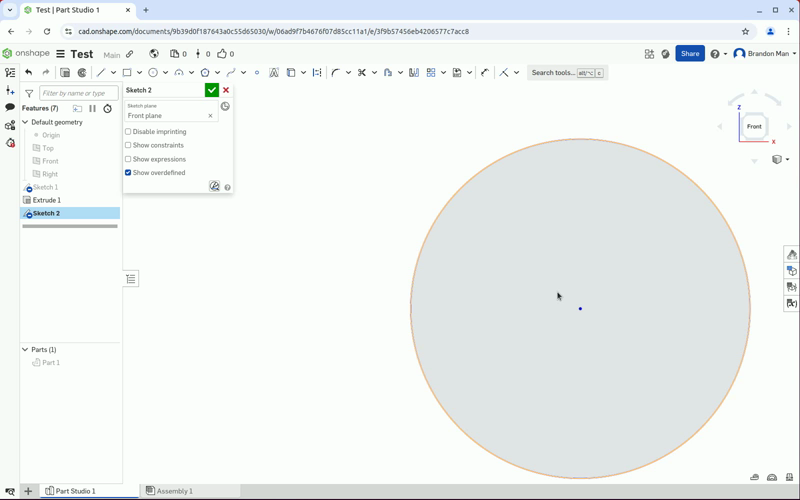
click(557, 291)
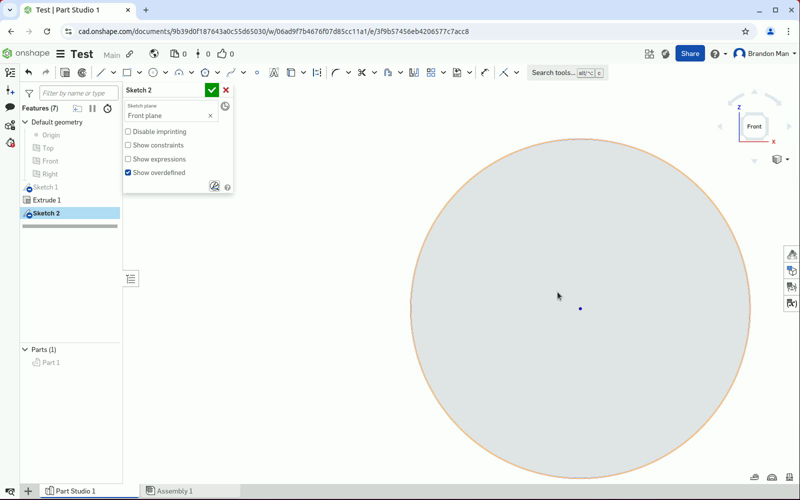
scroll(-6)
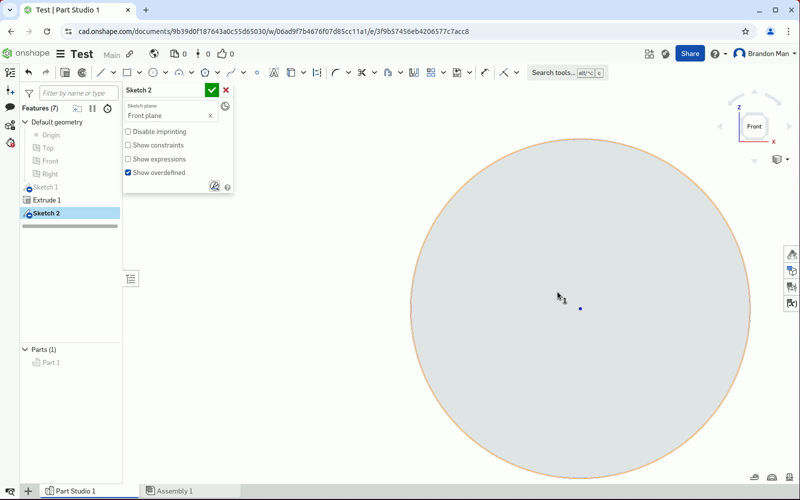
scroll(-6)
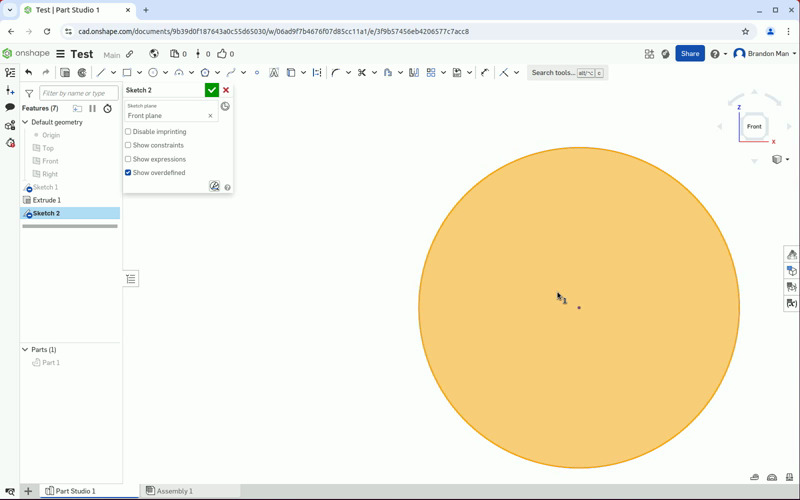
scroll(-6)
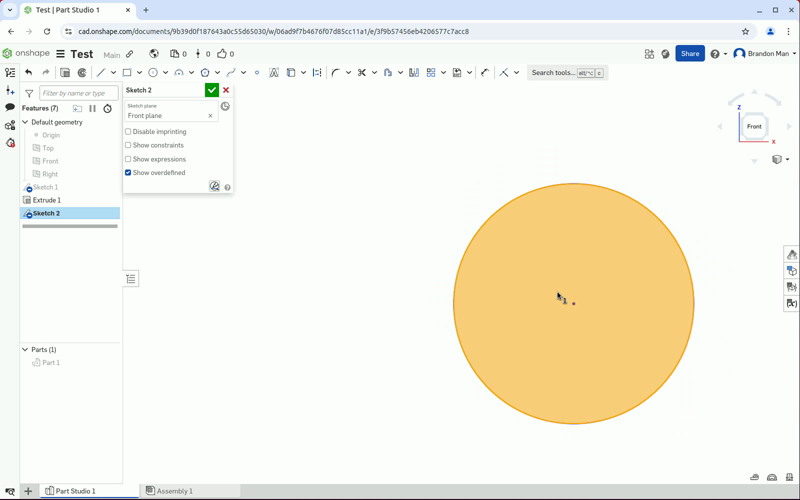
scroll(-6)
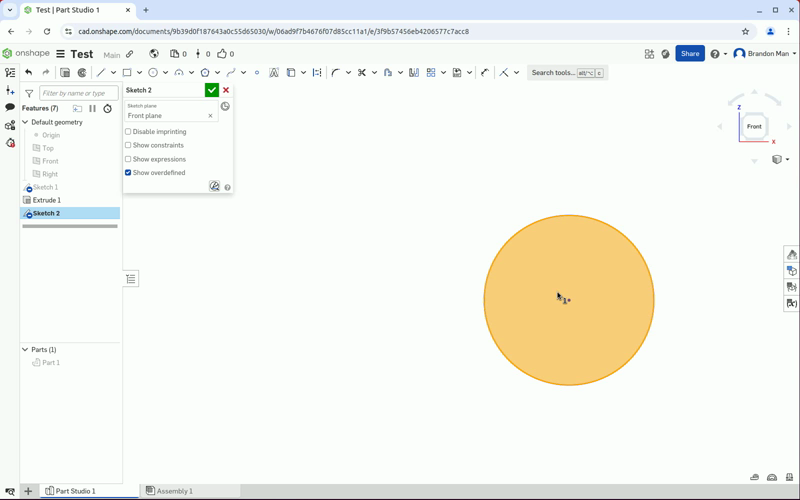
scroll(-6)
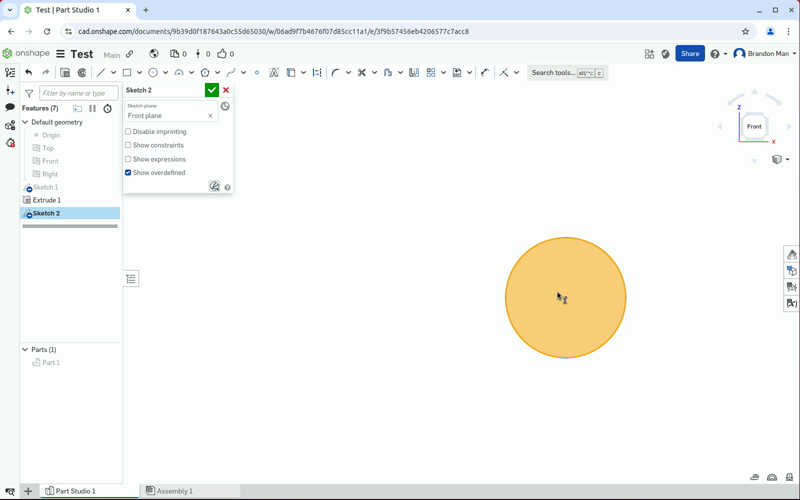
scroll(-6)
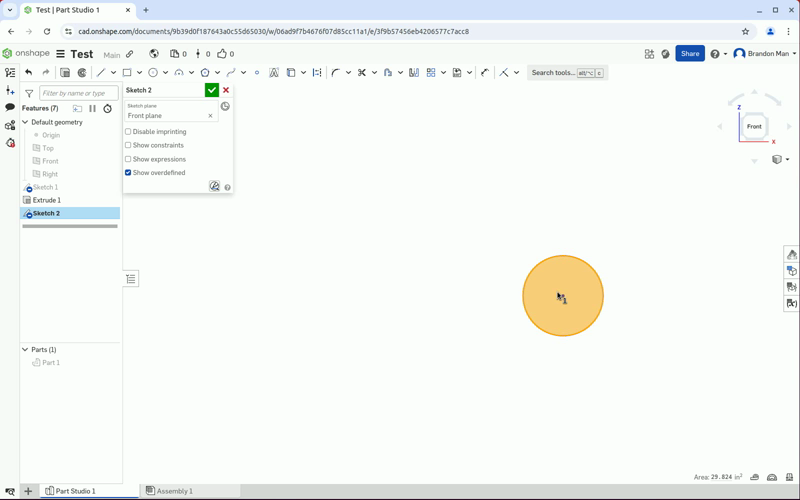
scroll(-6)
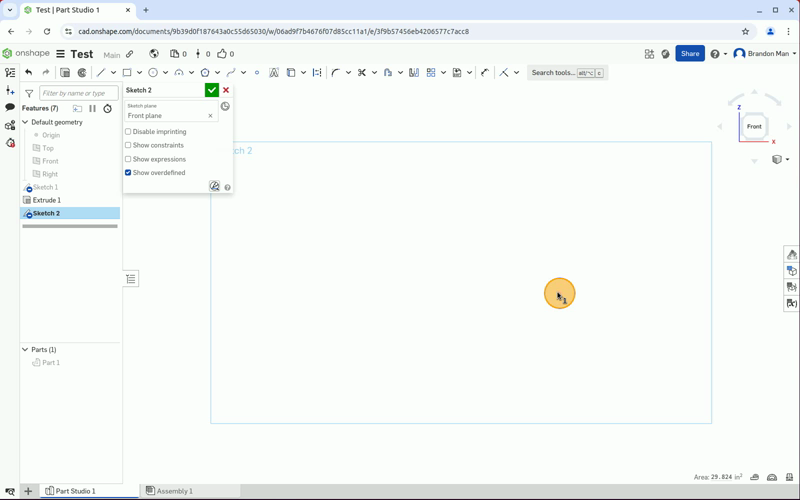
mouse_move(73, 352)
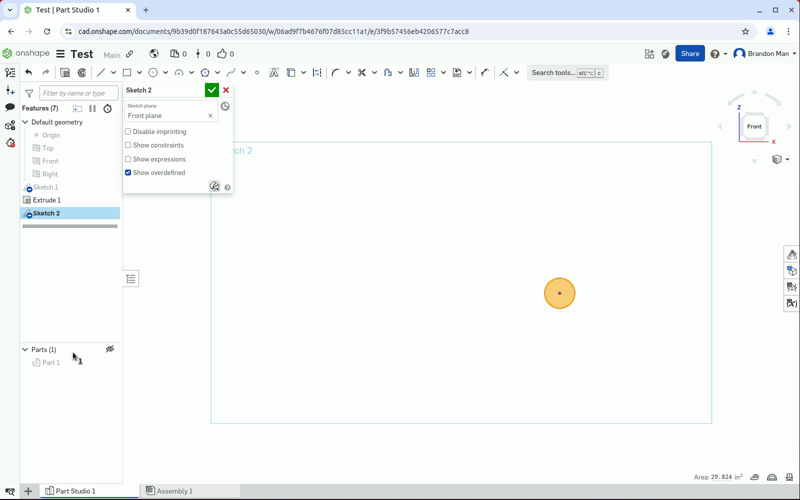
key(shift+y)
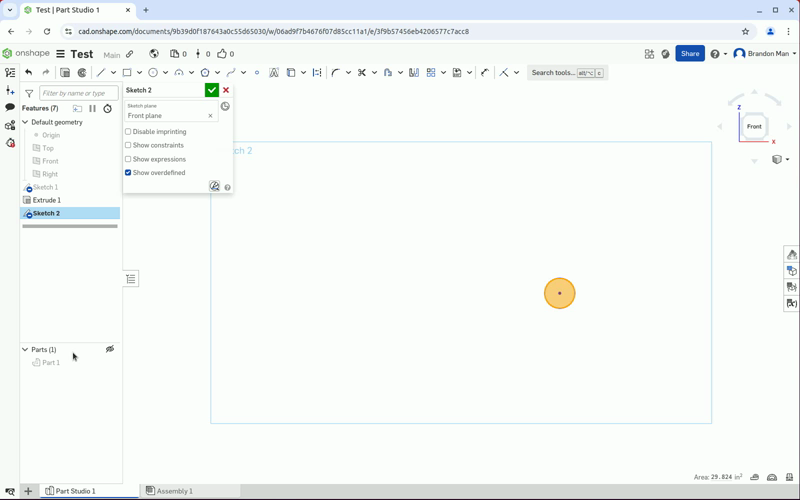
key(shift+e)
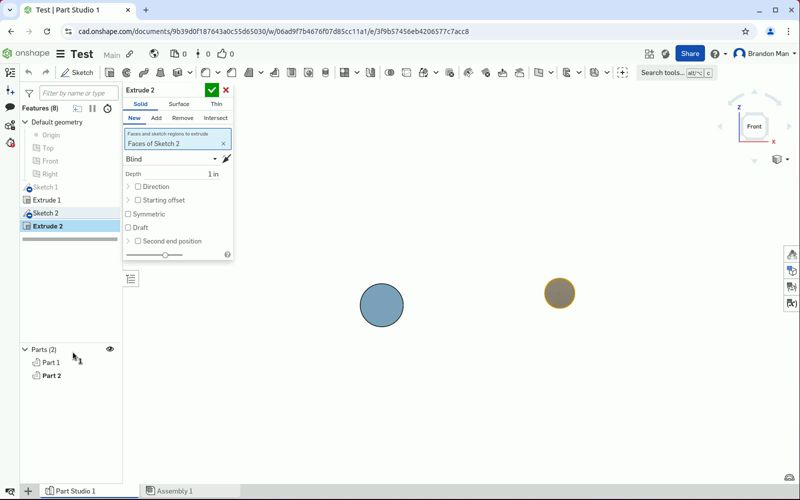
mouse_move(143, 106)
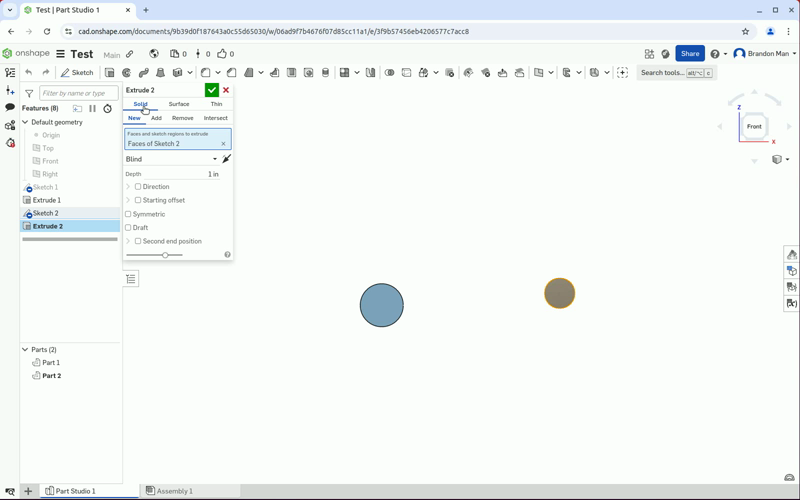
click(143, 106)
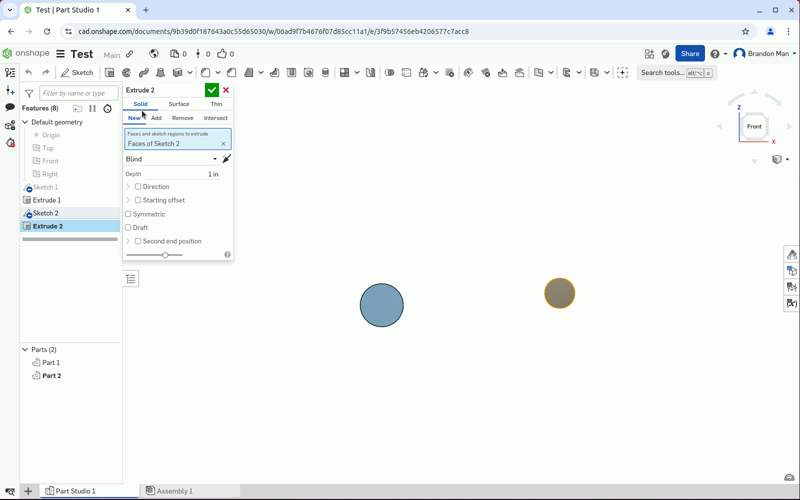
mouse_move(137, 120)
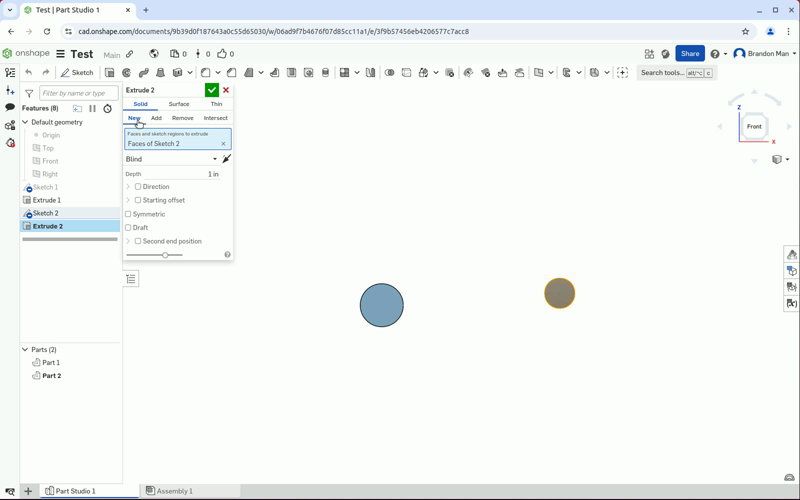
click(137, 120)
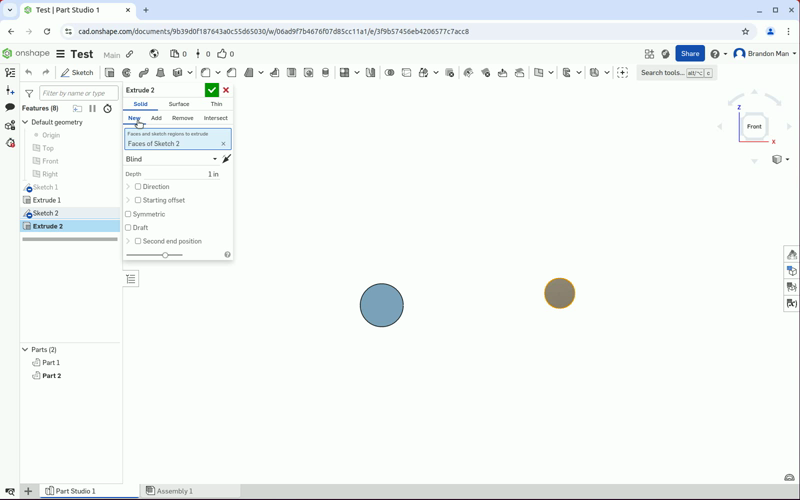
key(tab, 4)
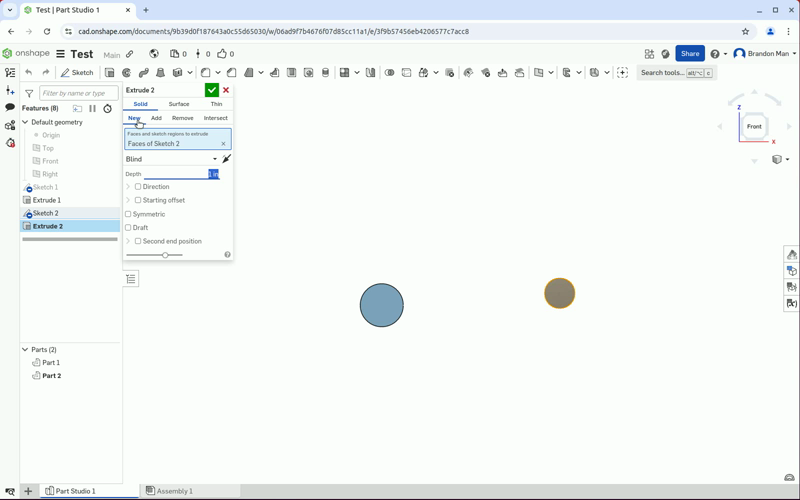
text(8.666)
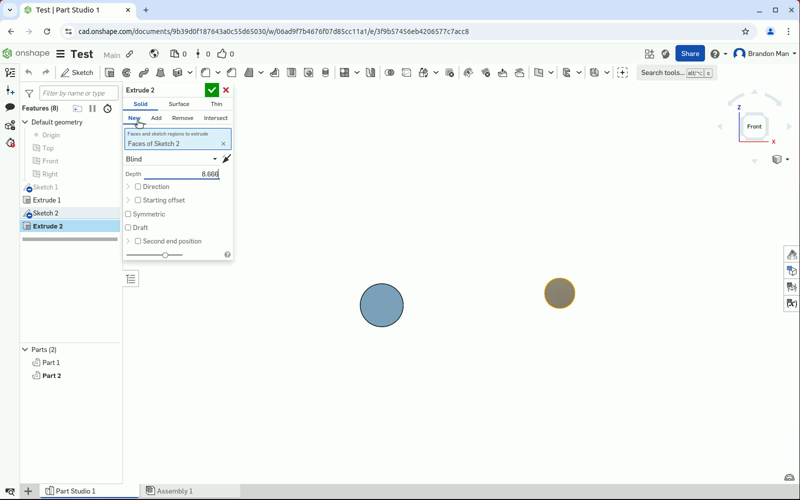
key(enter)
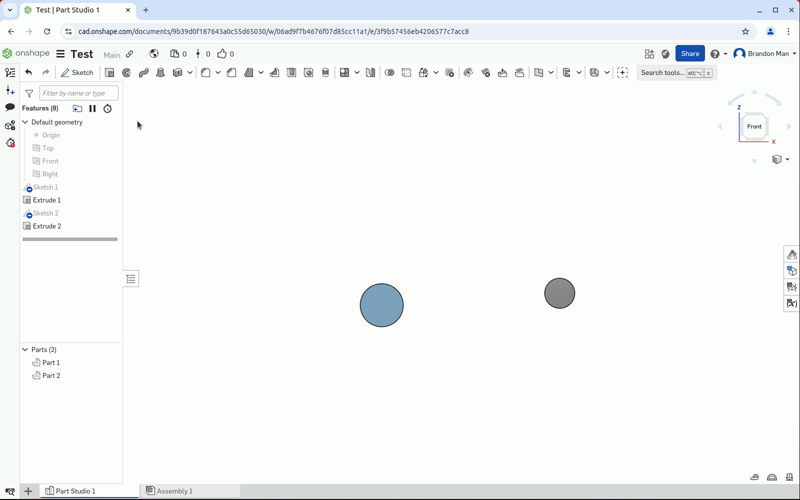
key(shift+h)
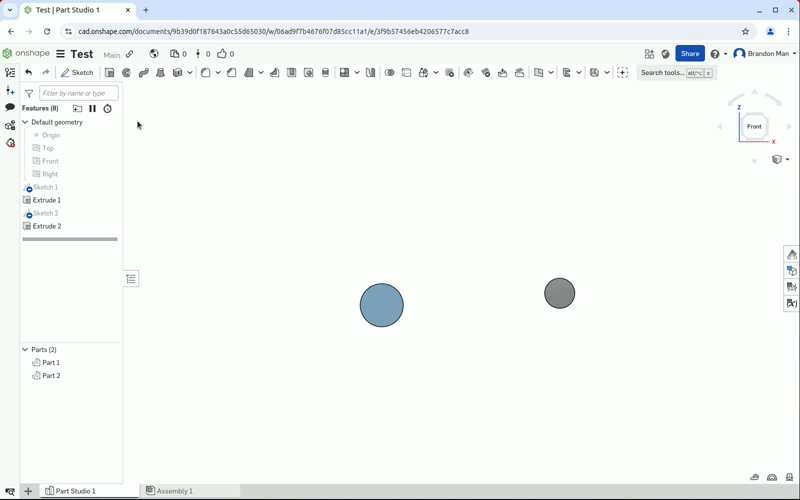
key(shift+h)
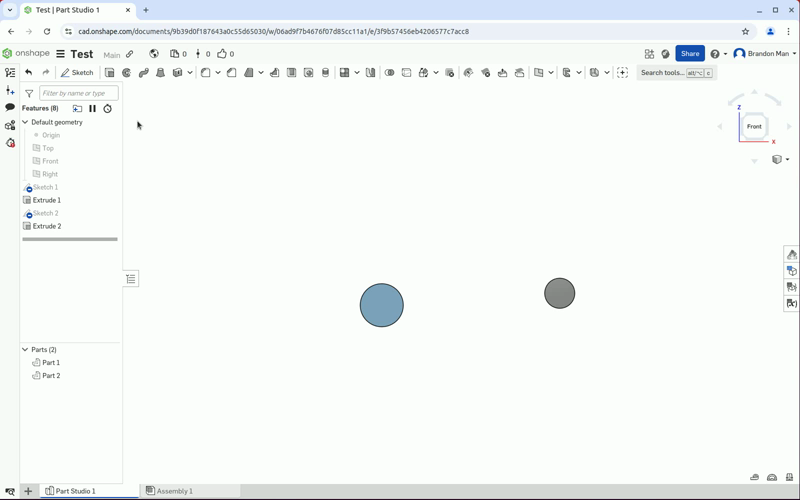
mouse_move(73, 189)
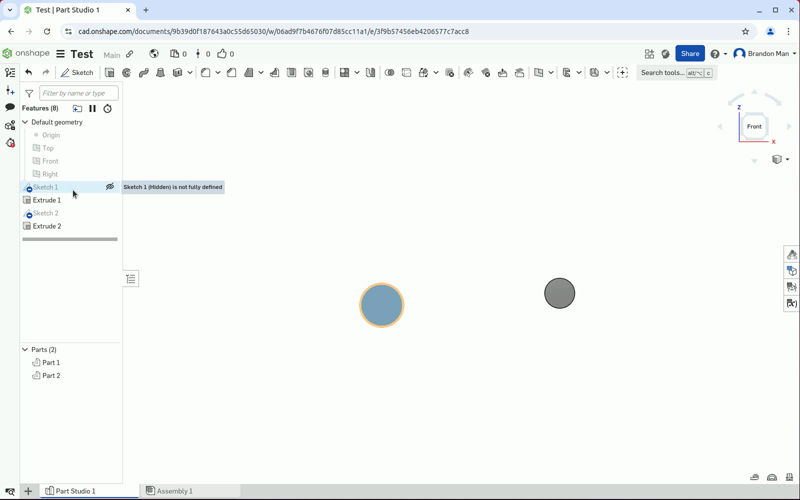
click(73, 189)
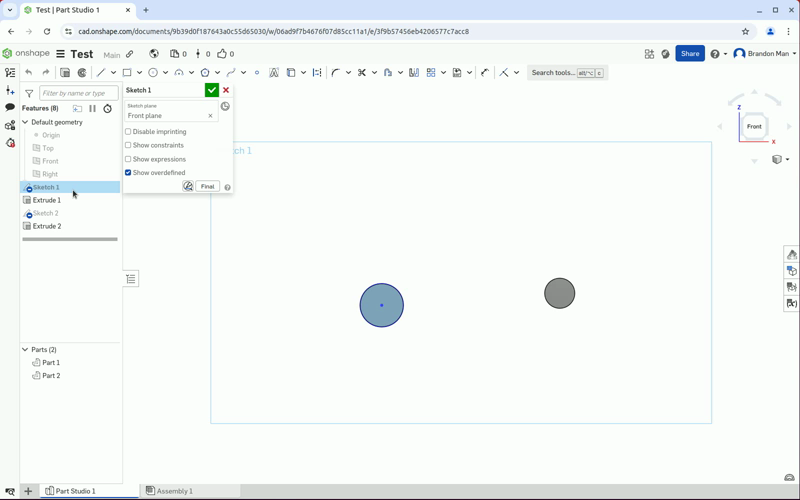
mouse_move(229, 92)
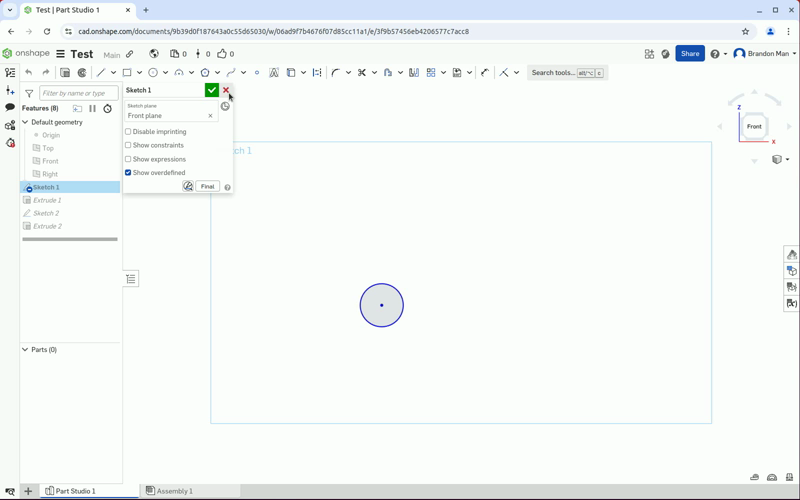
click(229, 92)
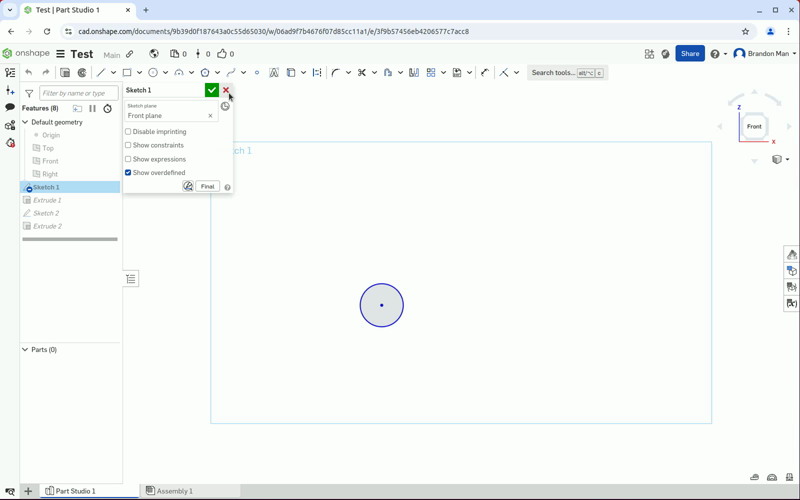
key(shift+s)
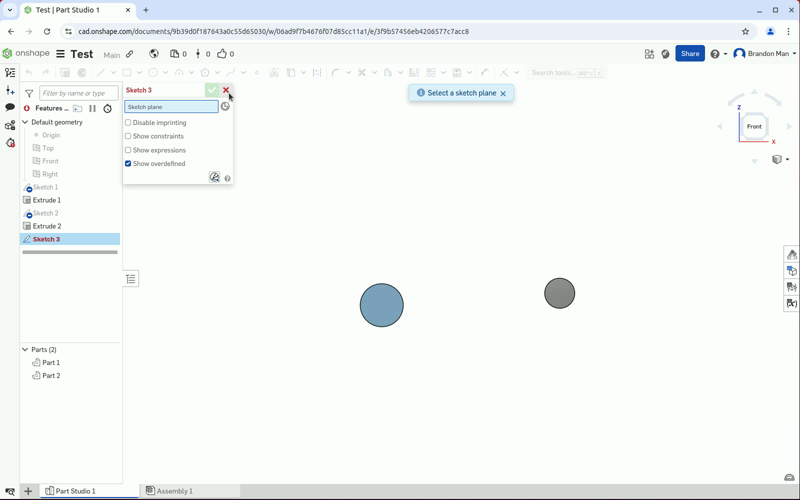
mouse_move(73, 163)
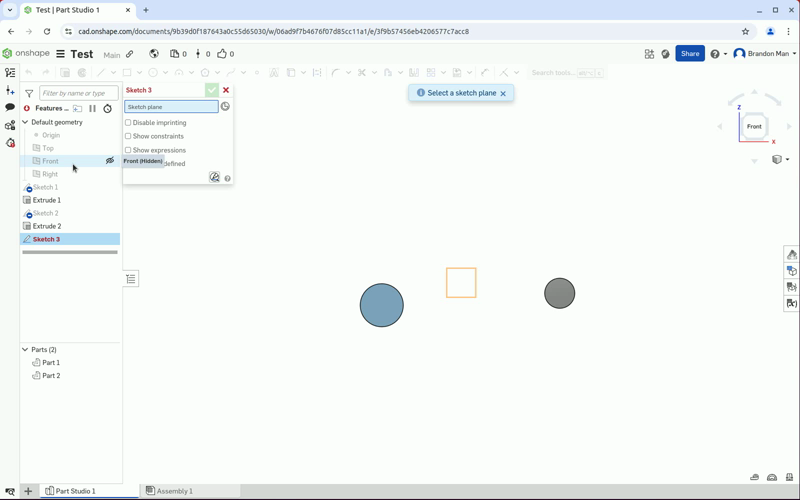
click(73, 163)
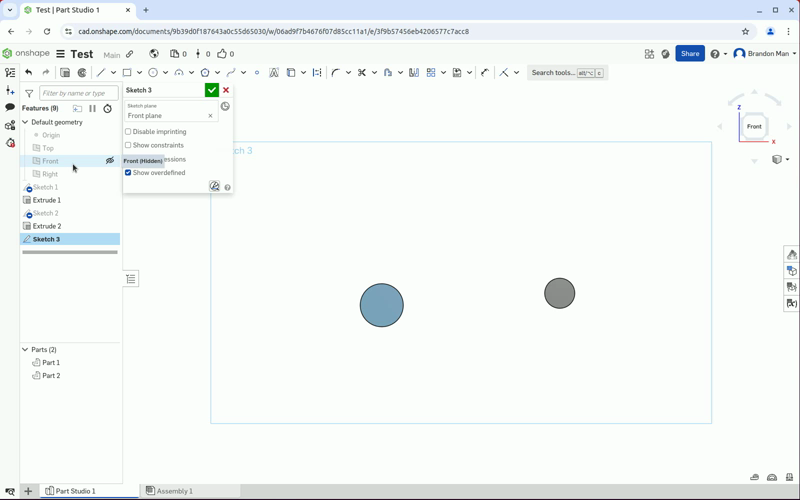
mouse_move(73, 352)
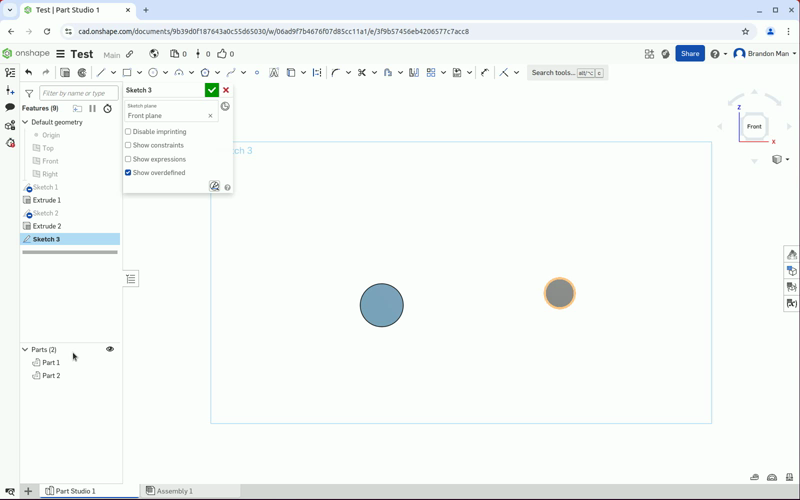
key(y)
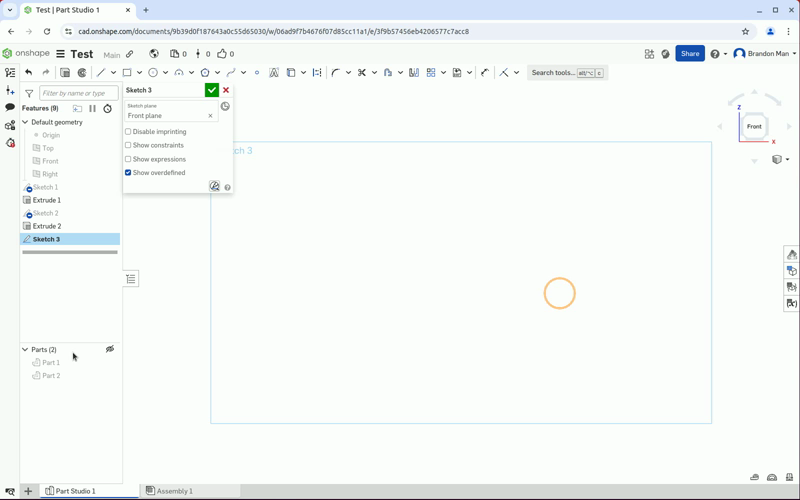
key(l)
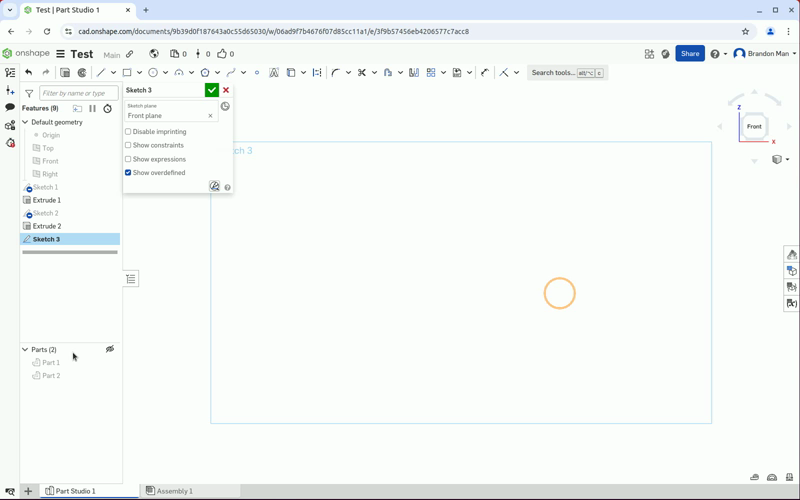
key_down(shift)
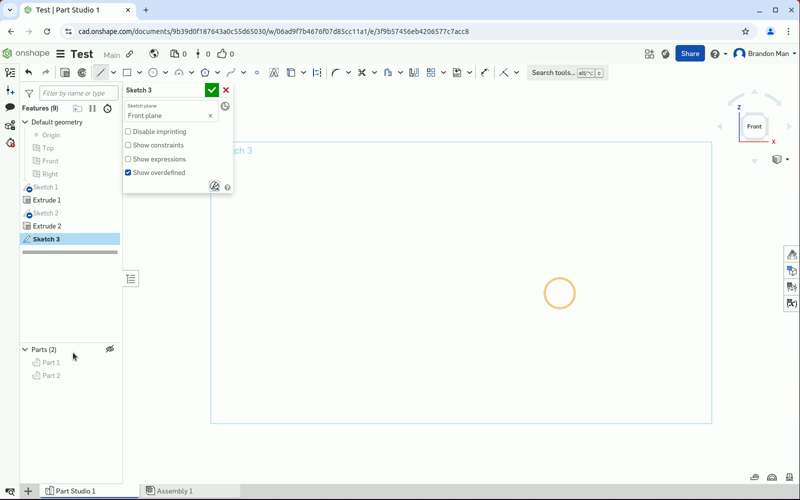
mouse_move(411, 321)
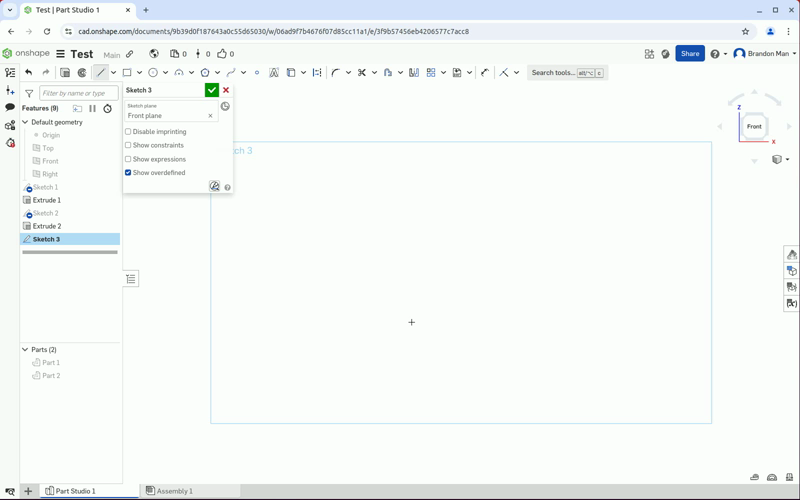
click(411, 321)
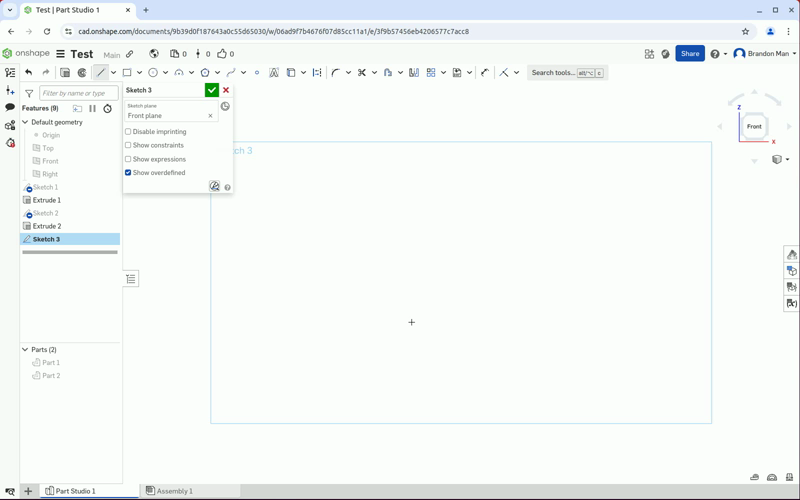
key_up(shift)
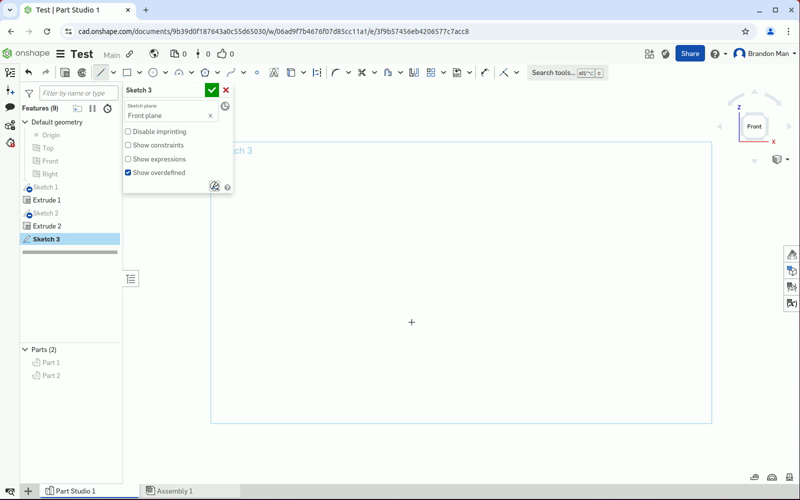
key_down(shift)
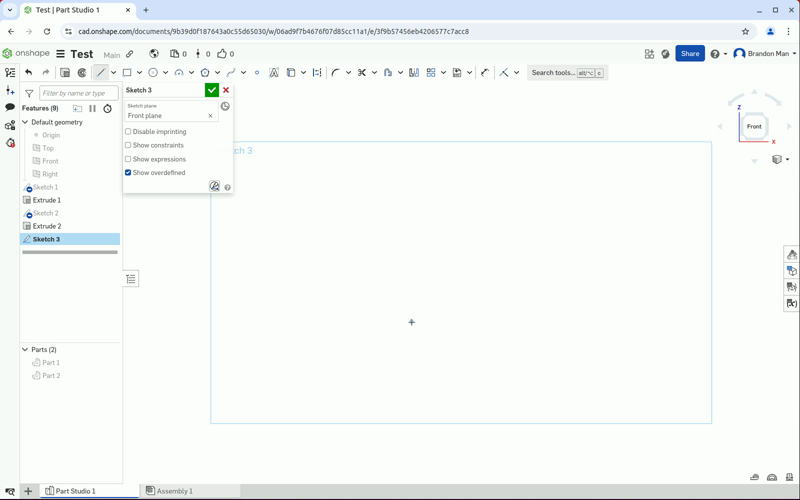
mouse_move(516, 321)
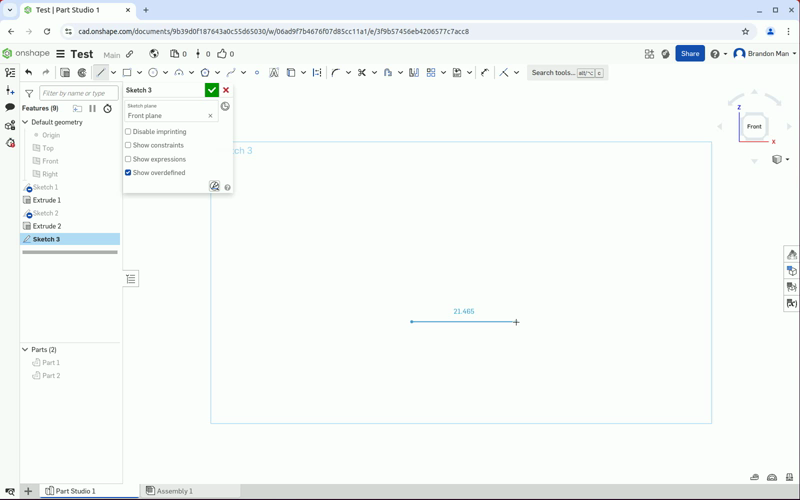
click(516, 321)
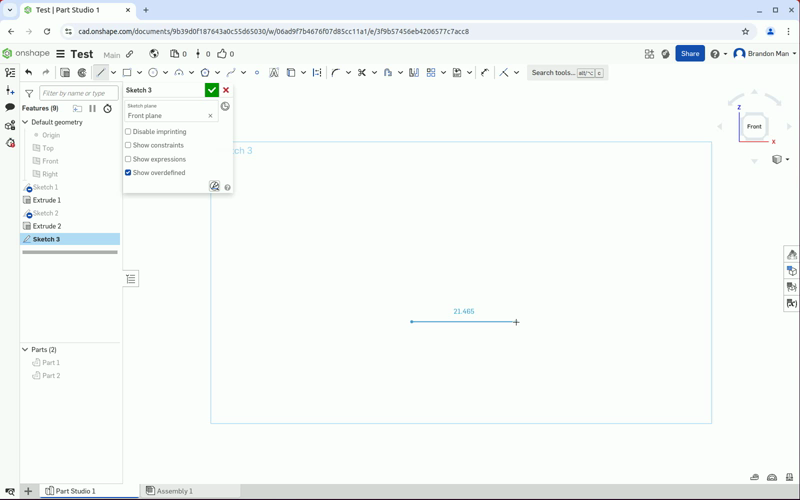
key_up(shift)
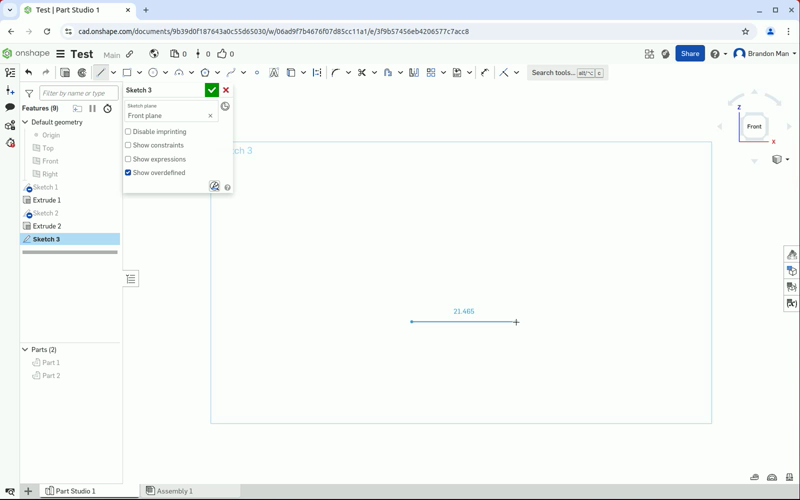
key_down(shift)
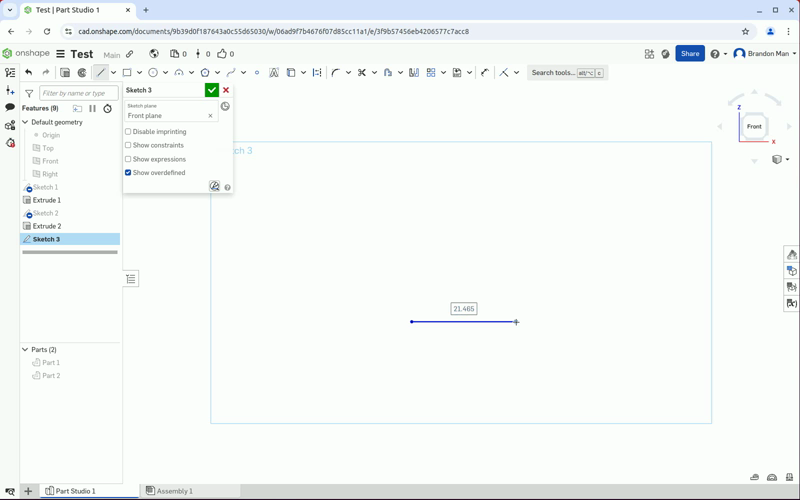
mouse_move(516, 248)
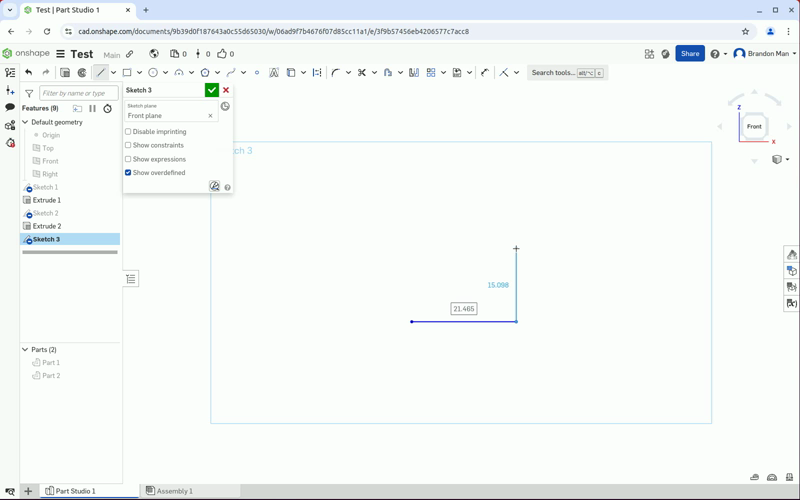
click(516, 248)
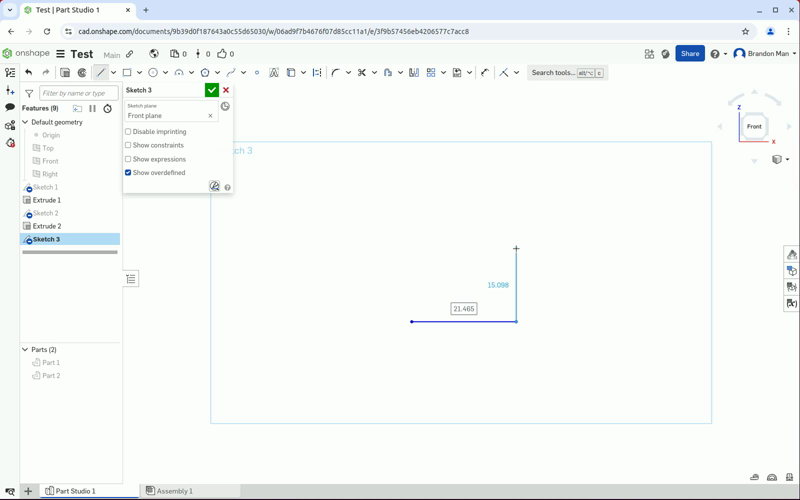
key_up(shift)
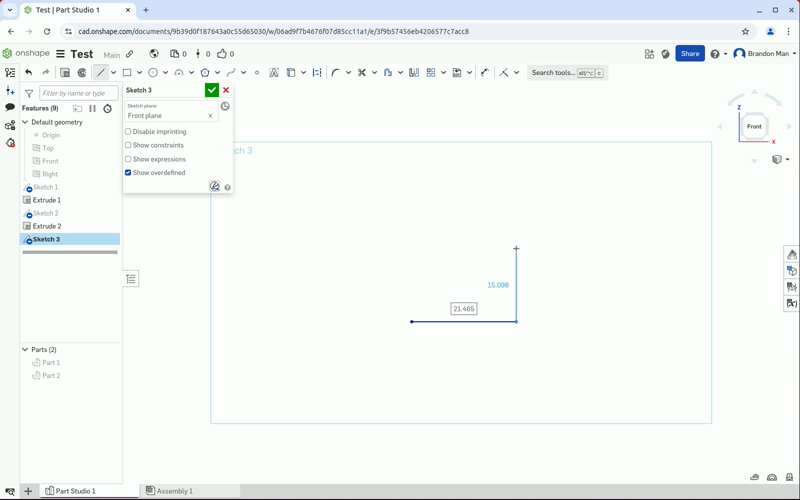
key_down(shift)
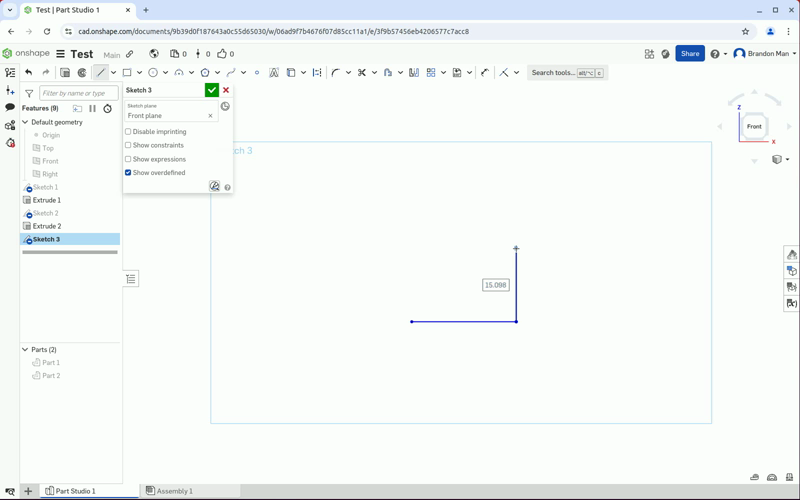
mouse_move(411, 248)
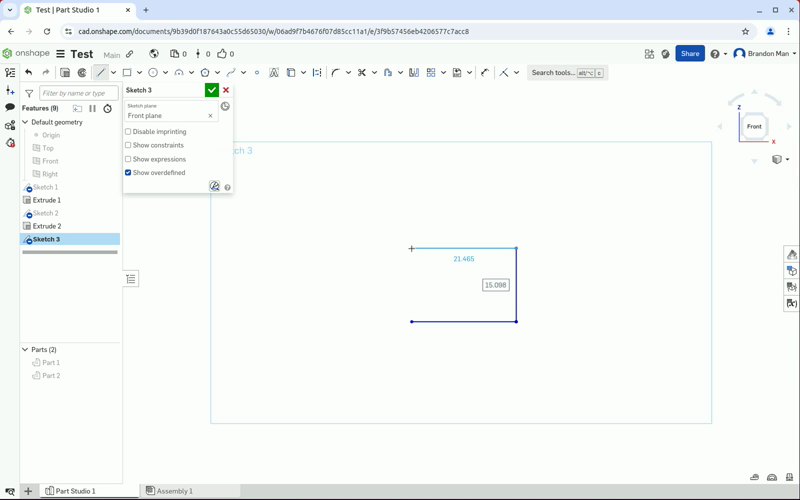
click(411, 248)
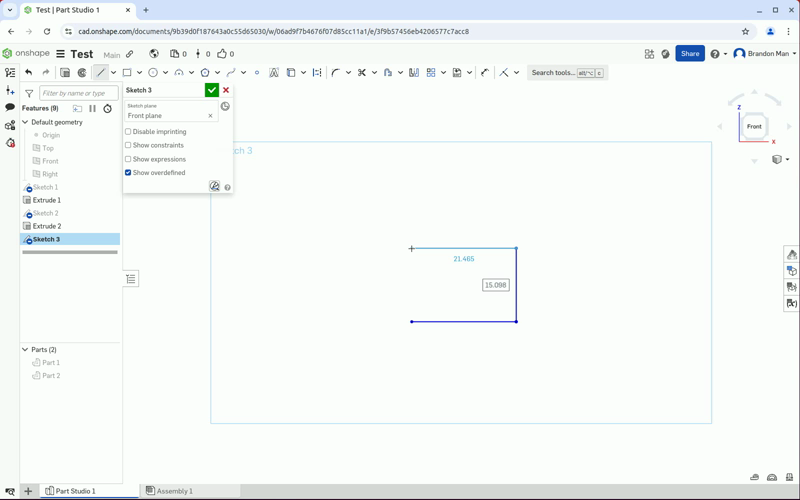
key_up(shift)
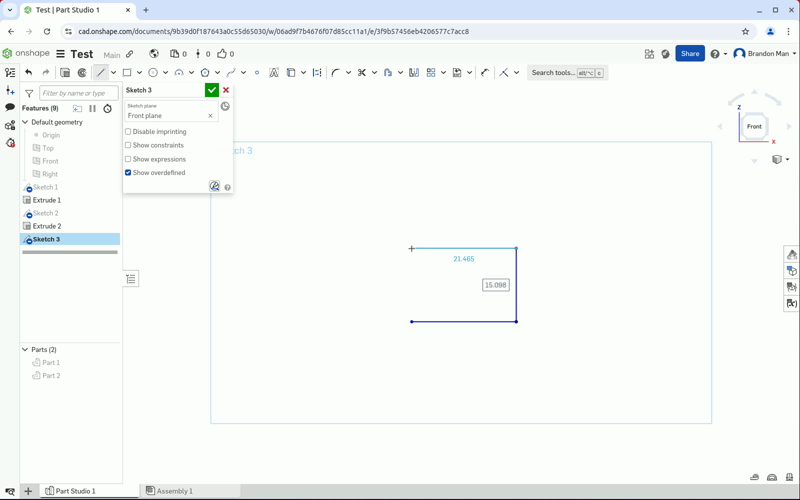
key_down(shift)
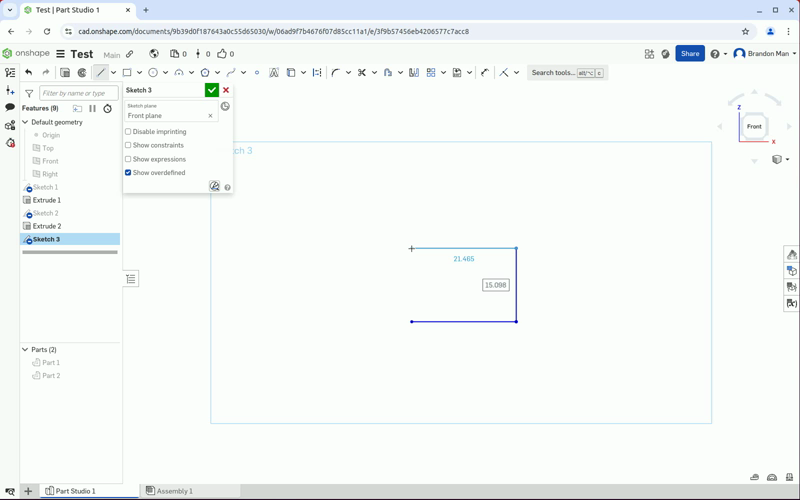
mouse_move(411, 321)
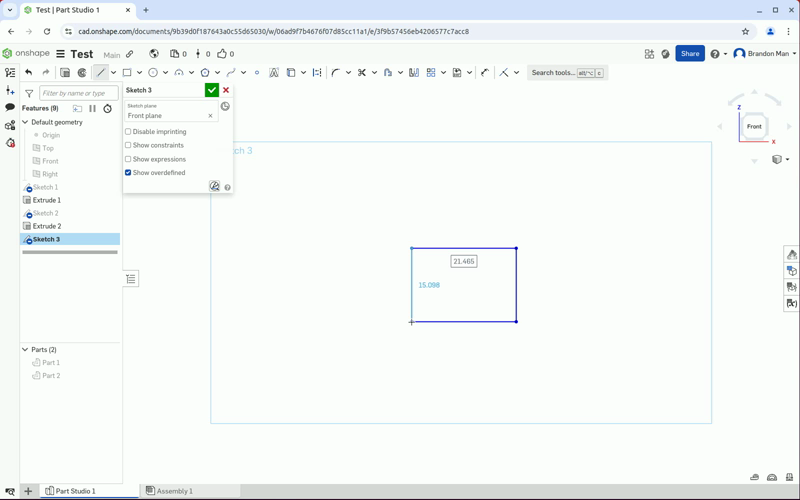
key_up(shift)
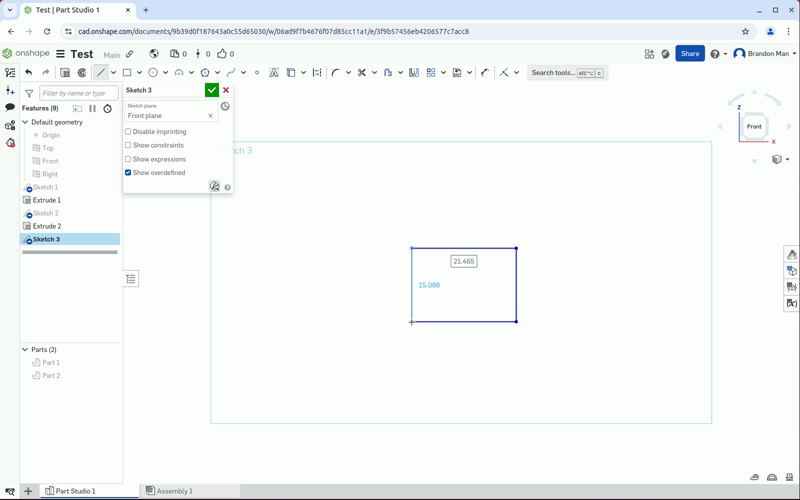
click(411, 321)
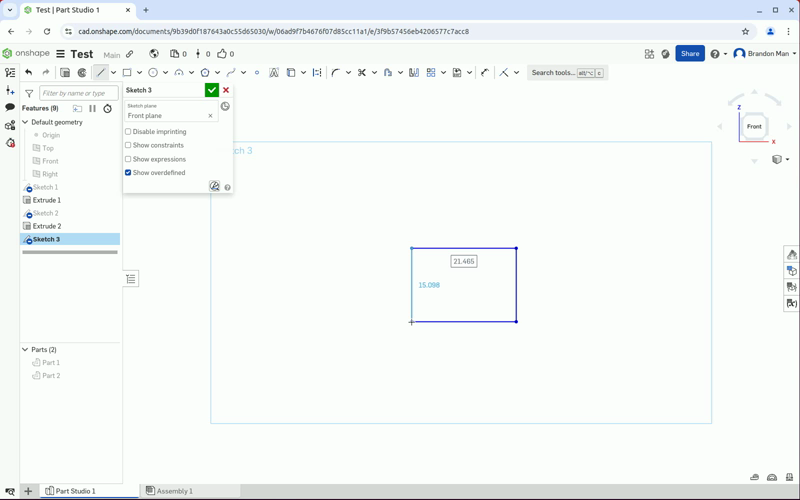
key(esc)
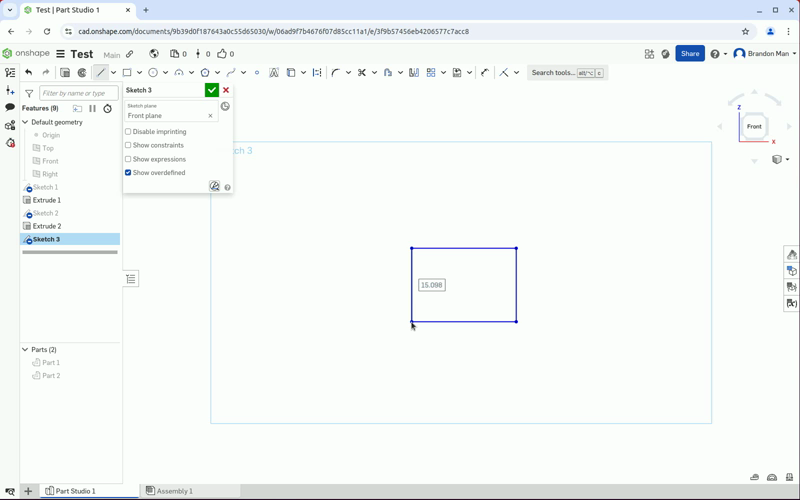
key(c)
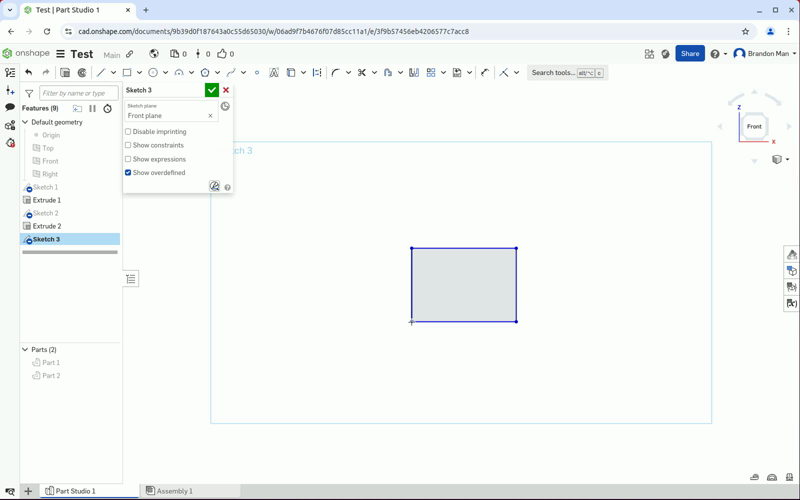
key_down(shift)
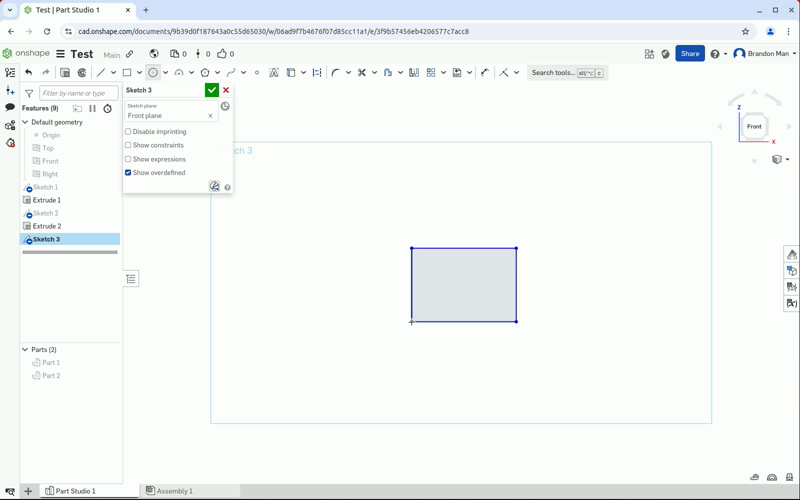
mouse_move(439, 277)
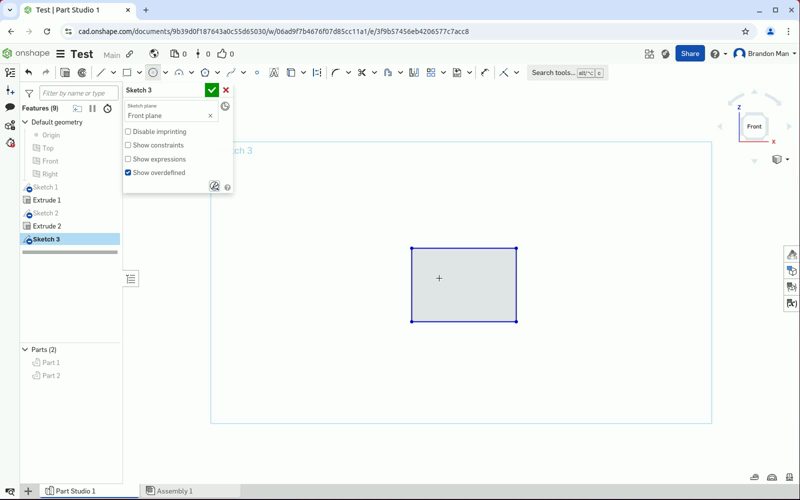
click(439, 277)
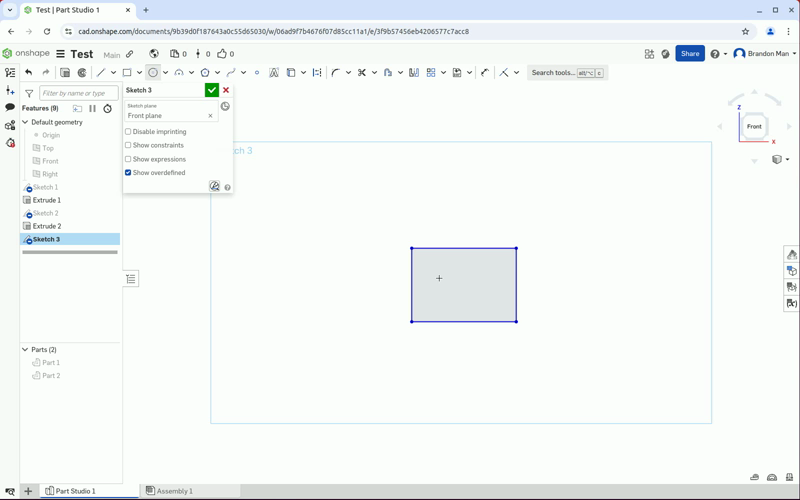
key_up(shift)
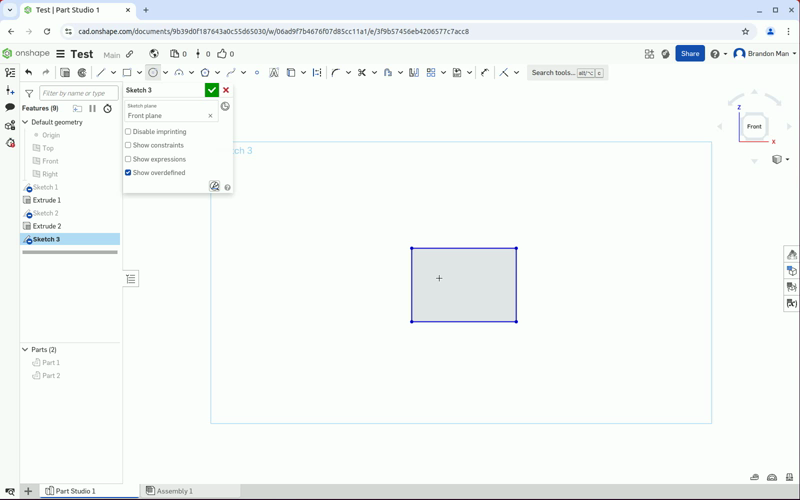
mouse_move(454, 277)
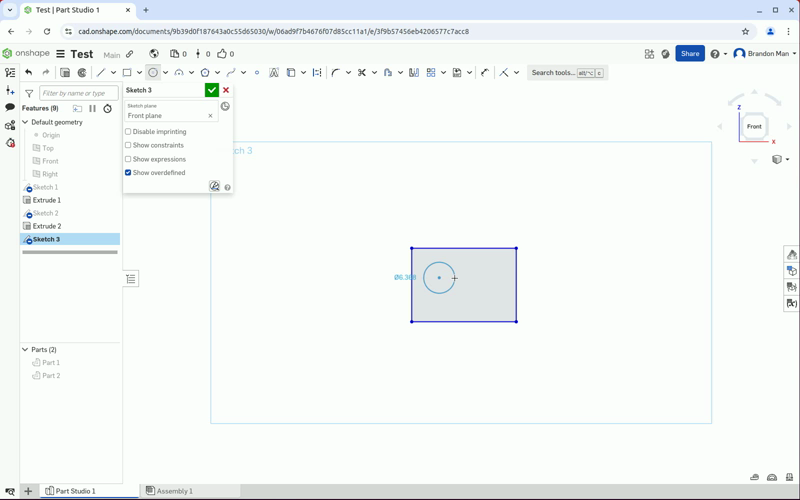
click(454, 277)
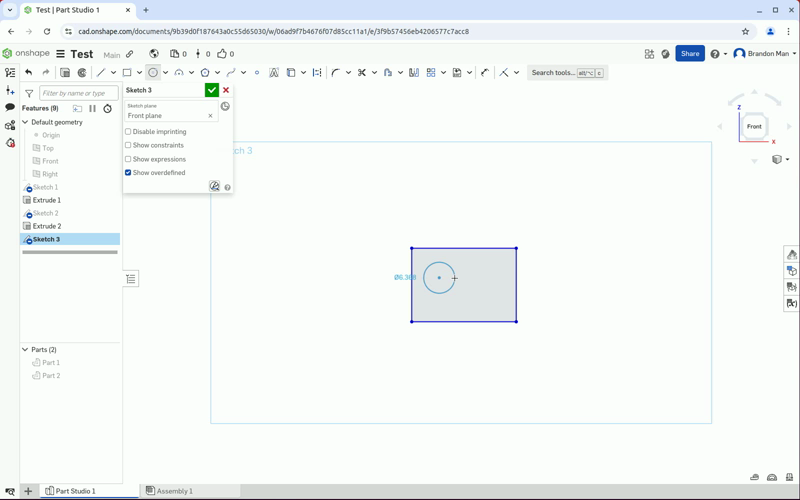
key(esc)
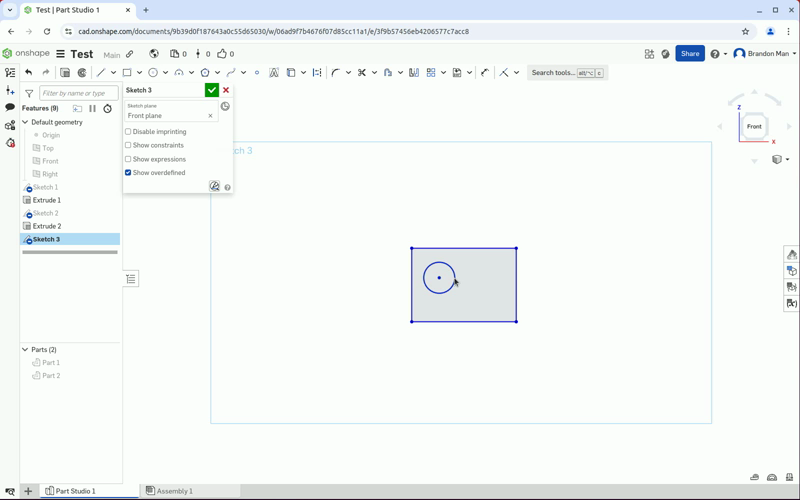
mouse_move(446, 310)
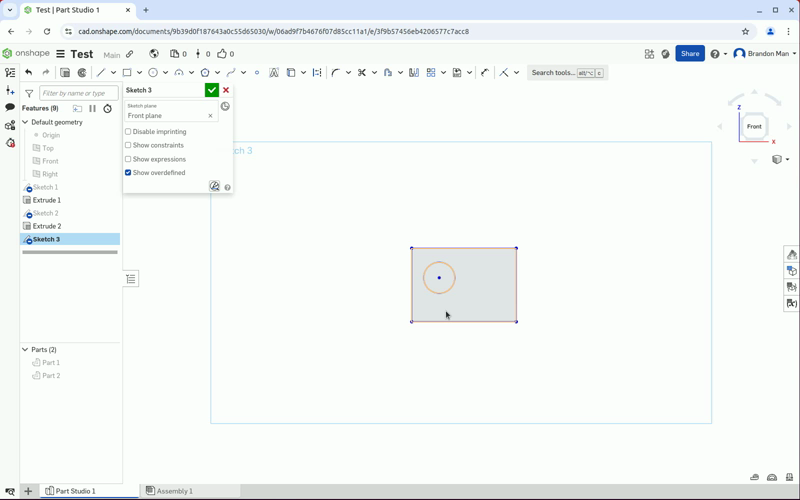
click(446, 310)
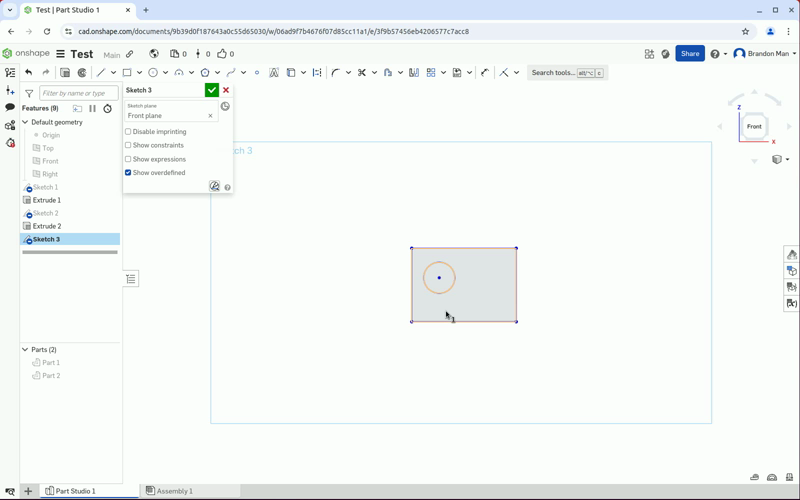
mouse_move(73, 352)
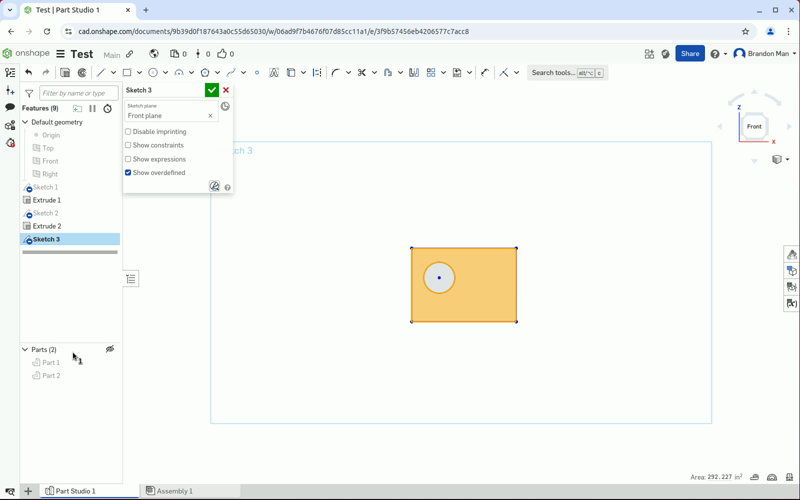
key(shift+y)
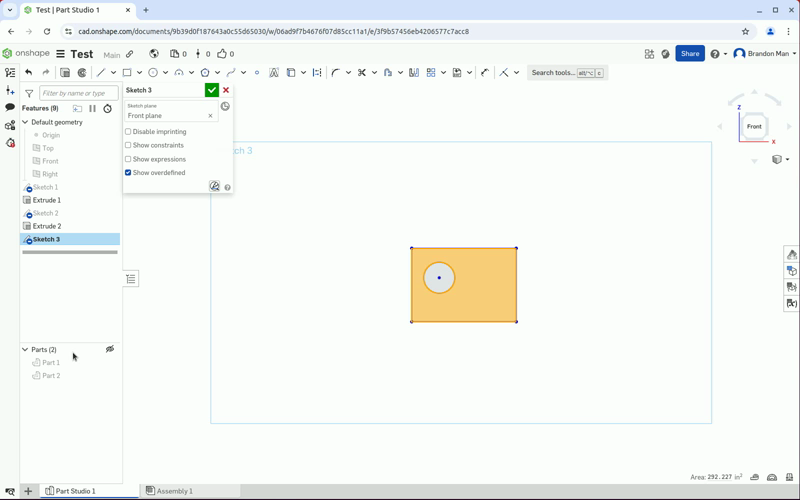
key(shift+e)
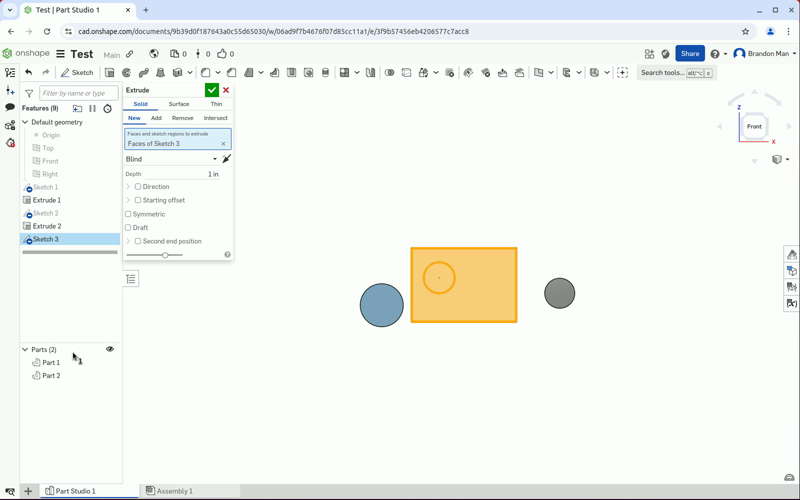
mouse_move(143, 106)
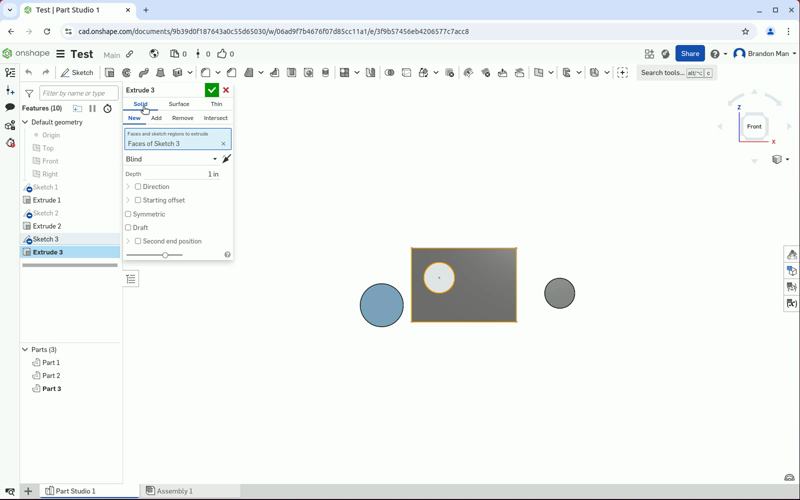
click(143, 106)
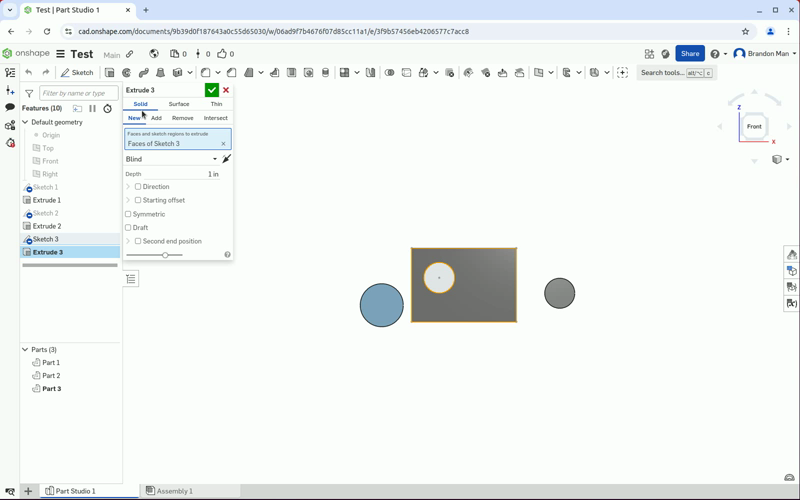
mouse_move(137, 120)
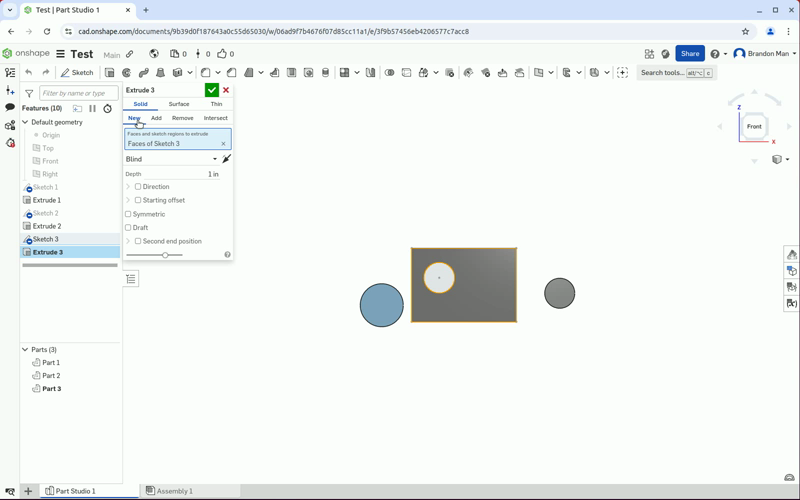
click(137, 120)
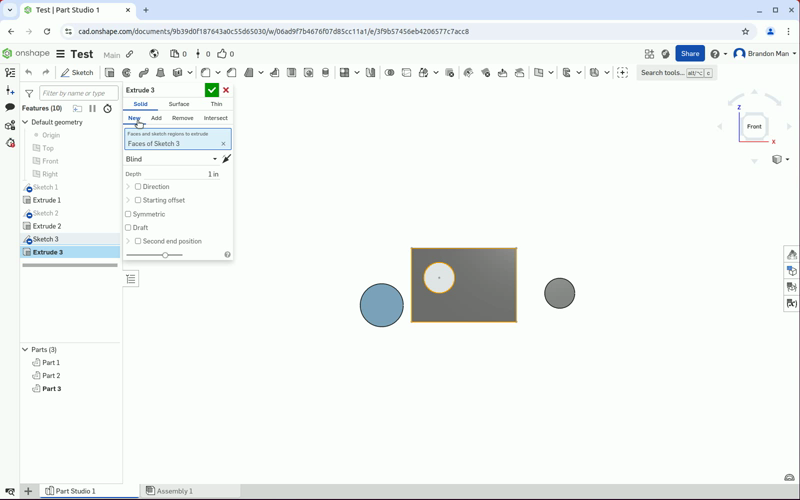
key(tab, 4)
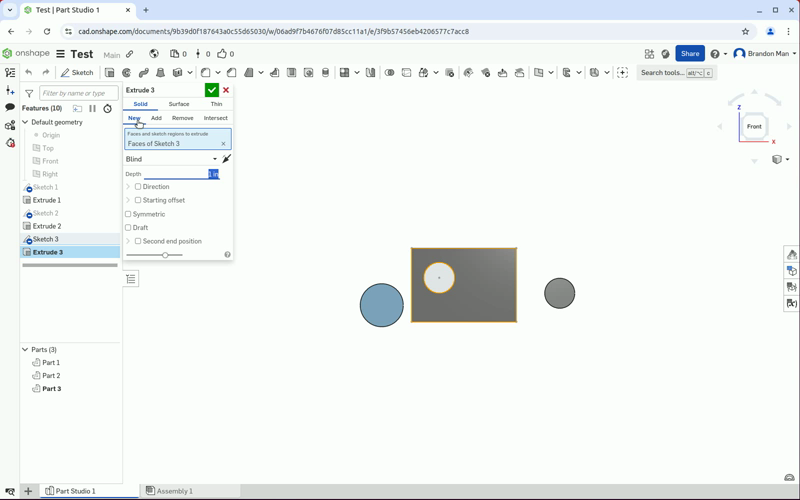
text(8.666)
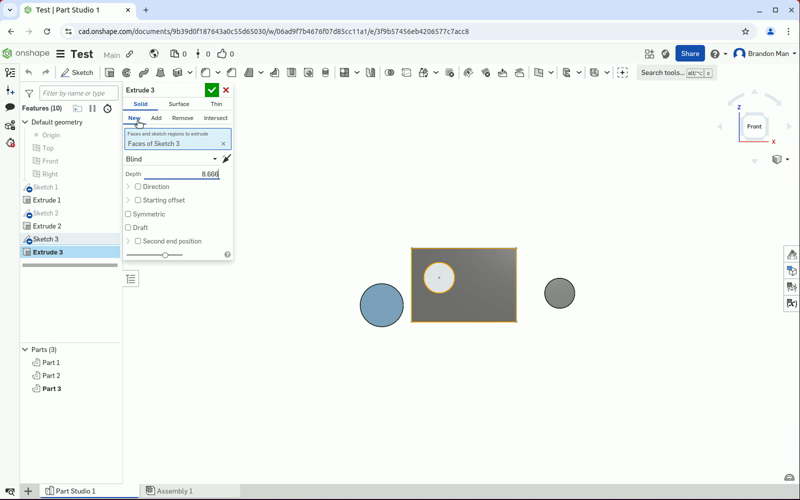
key(enter)
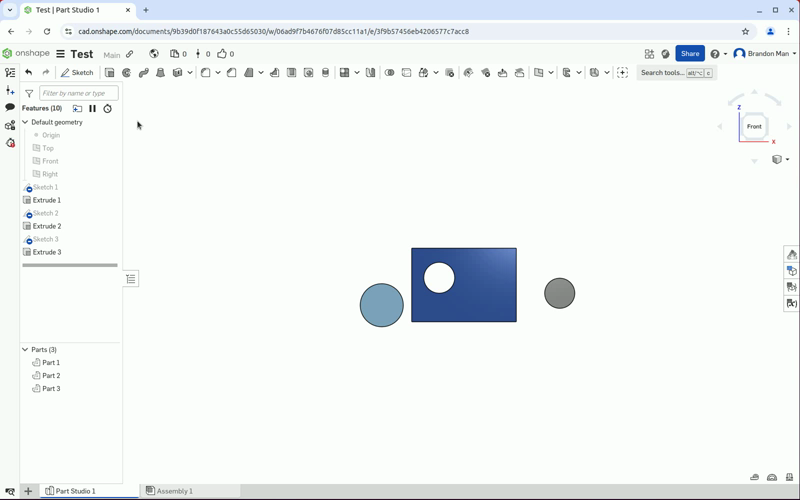
key(shift+h)
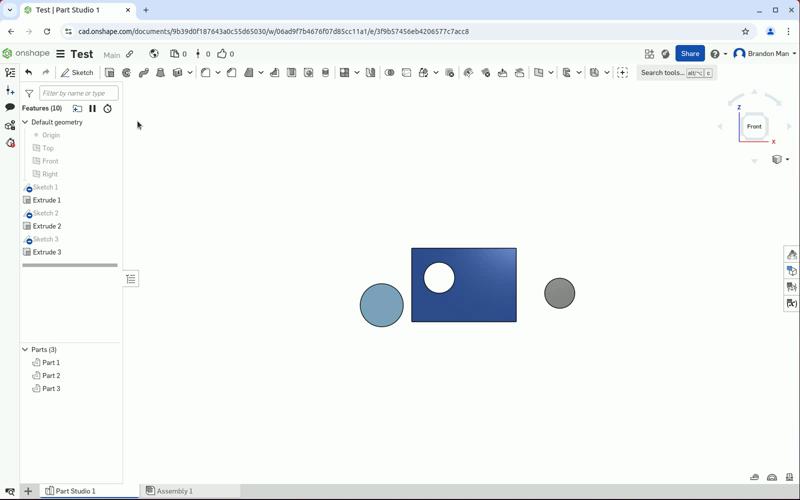
key(shift+h)
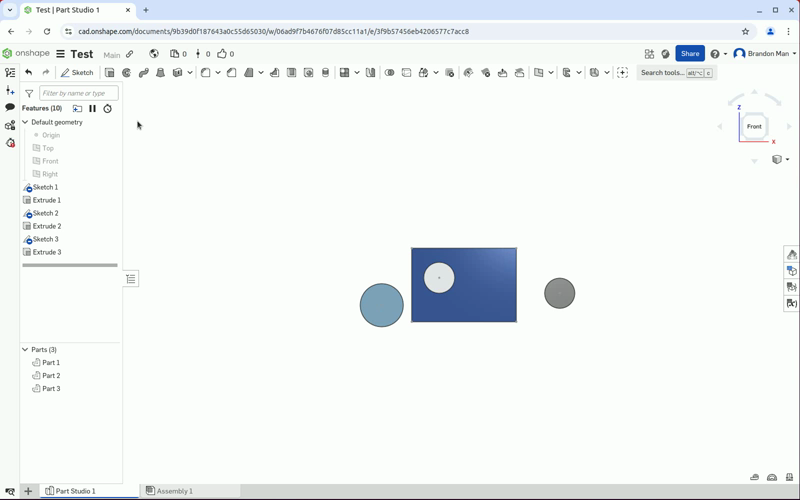
key(shift+7)
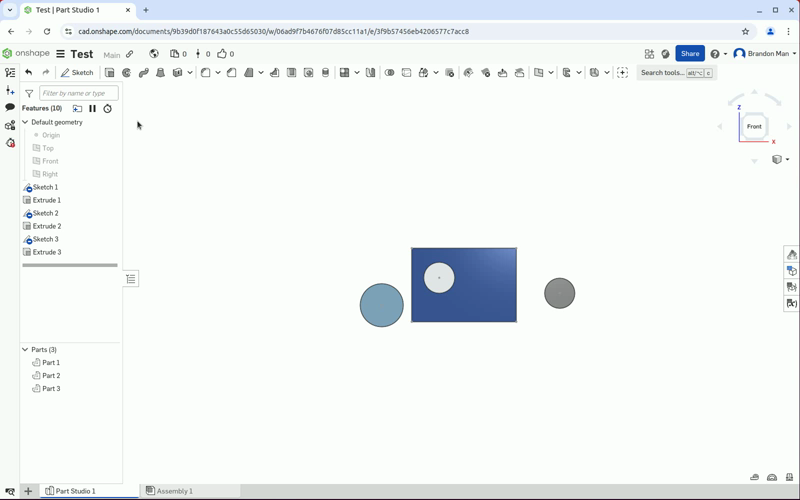
key(left, 2)
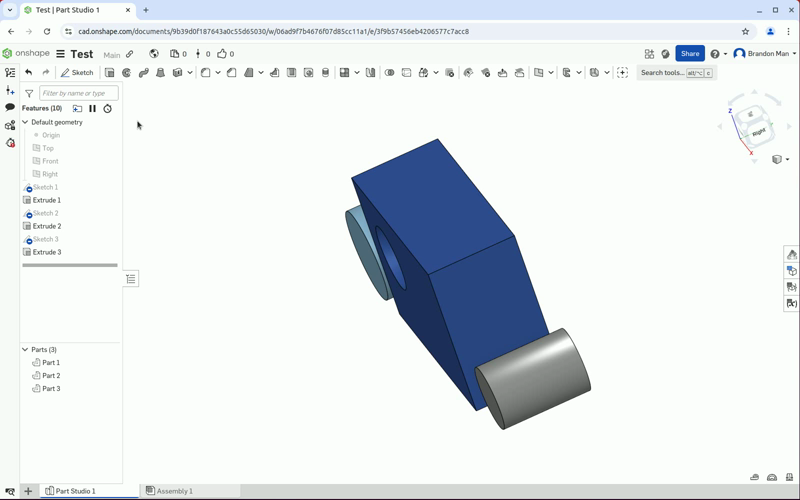
key(down, 2)
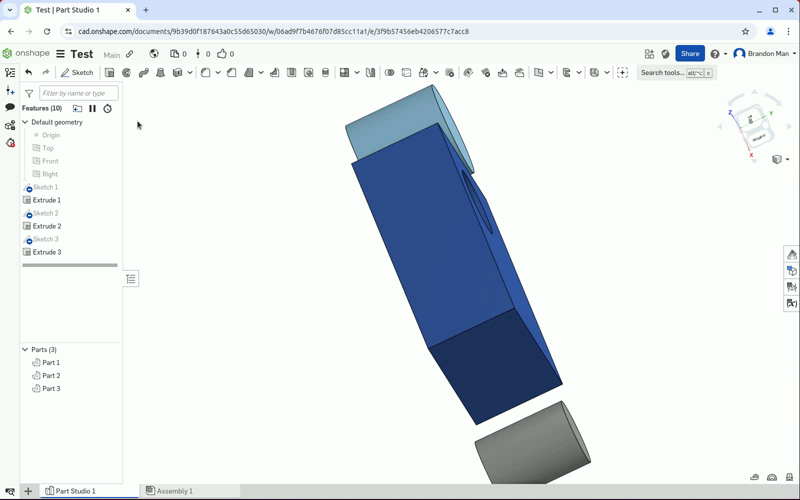
key(up, 2)
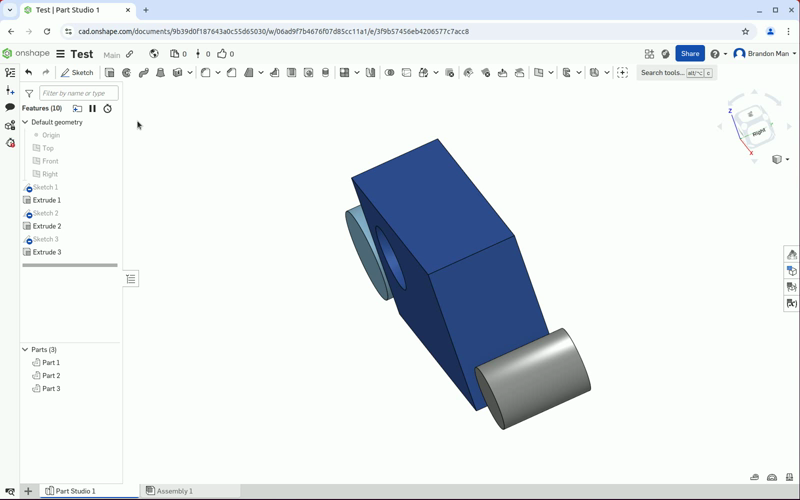
key(right, 2)
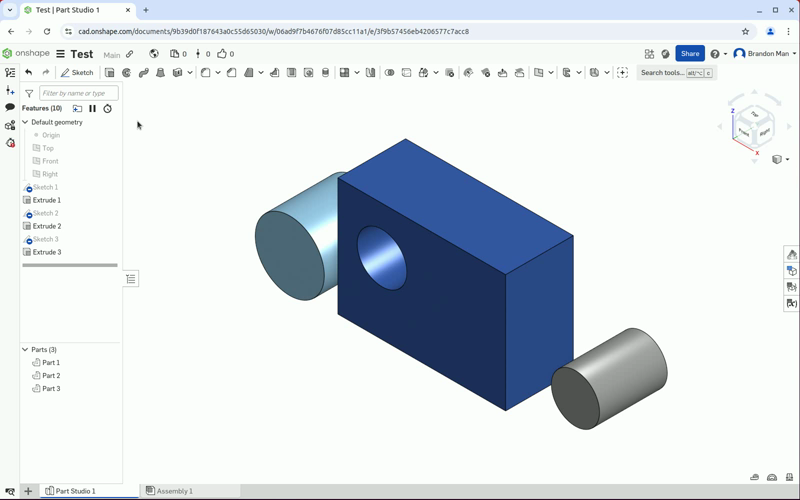
mouse_move(73, 189)
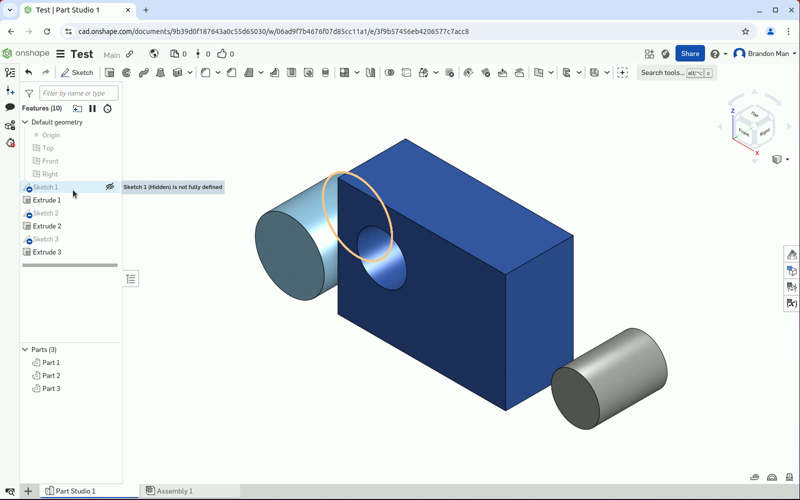
click(73, 189)